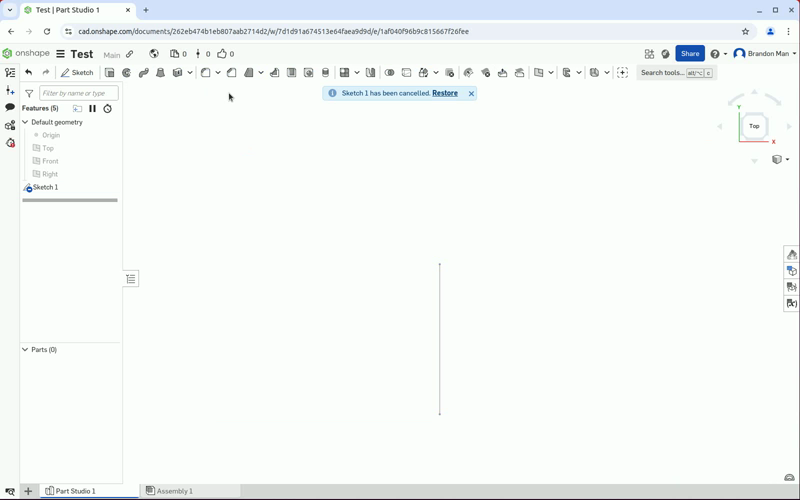
key(shift+h)
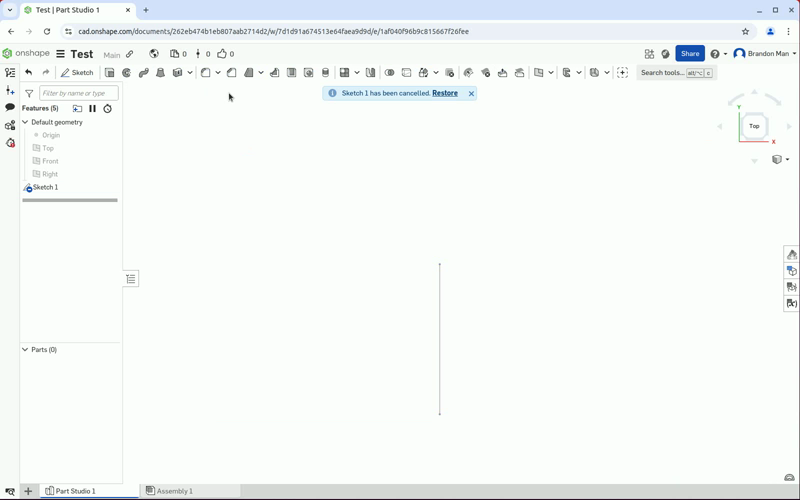
key(shift+s)
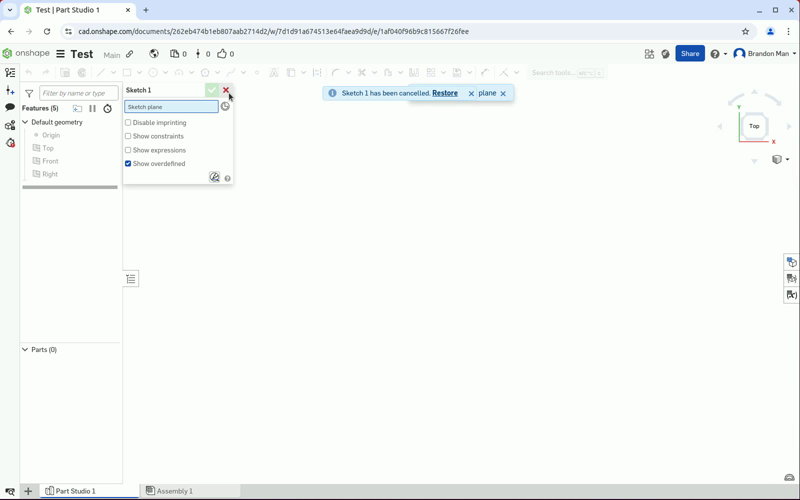
mouse_move(73, 150)
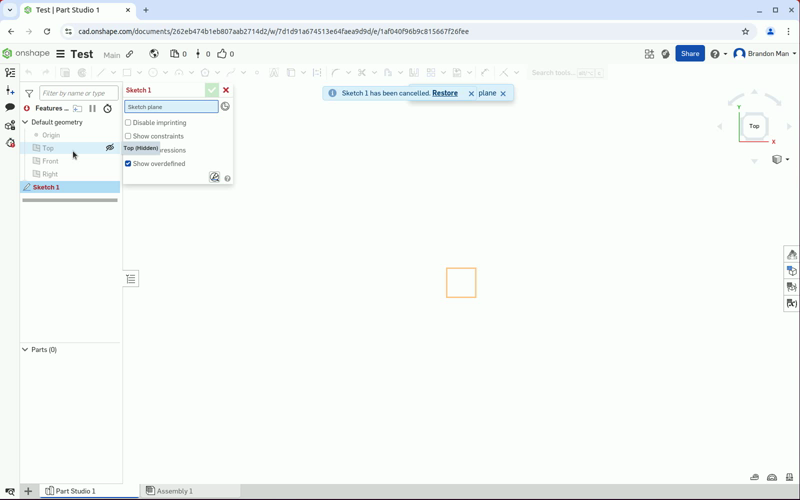
click(73, 150)
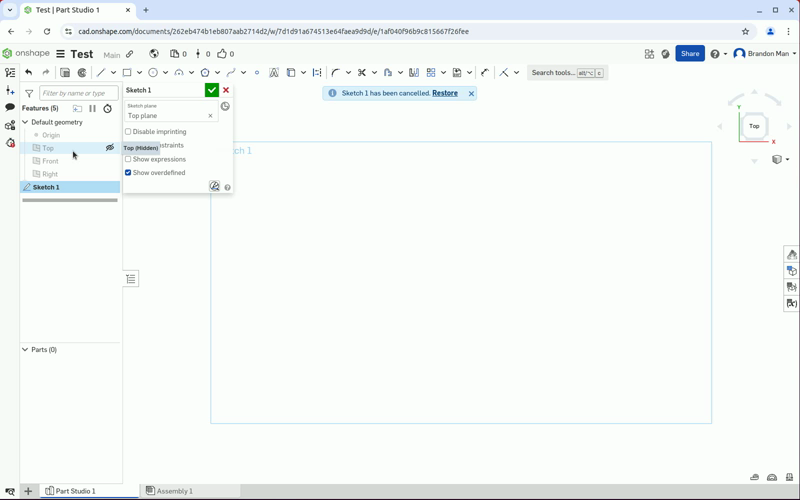
mouse_move(73, 352)
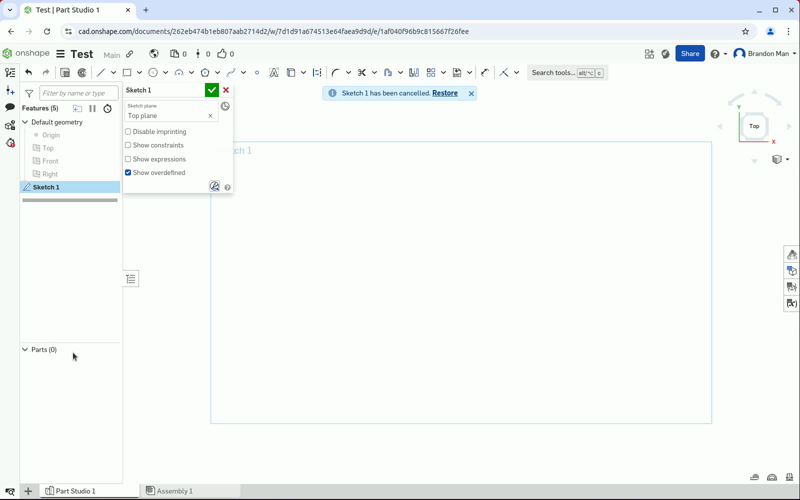
key(y)
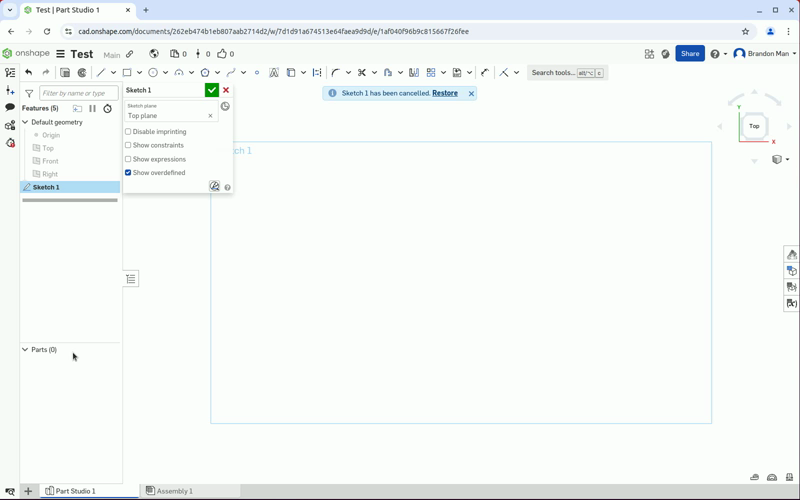
key(l)
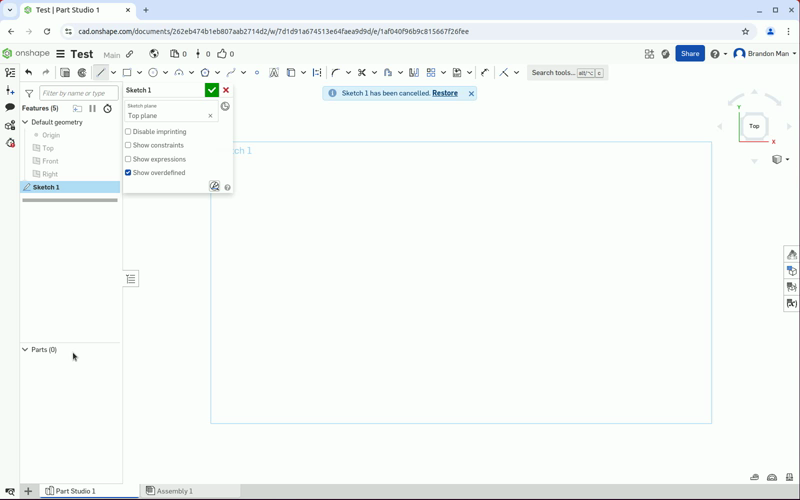
key_down(shift)
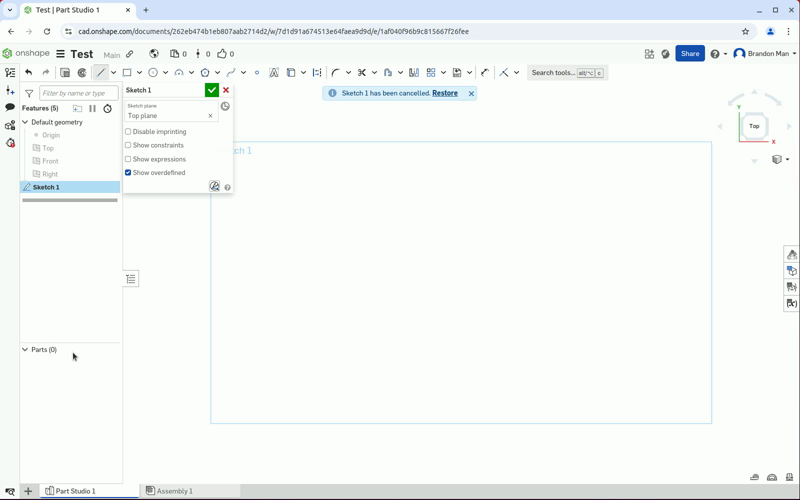
mouse_move(487, 183)
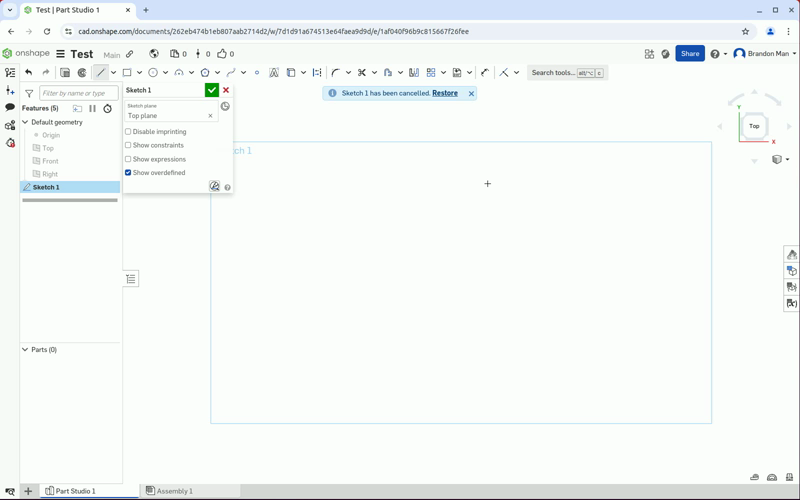
click(487, 183)
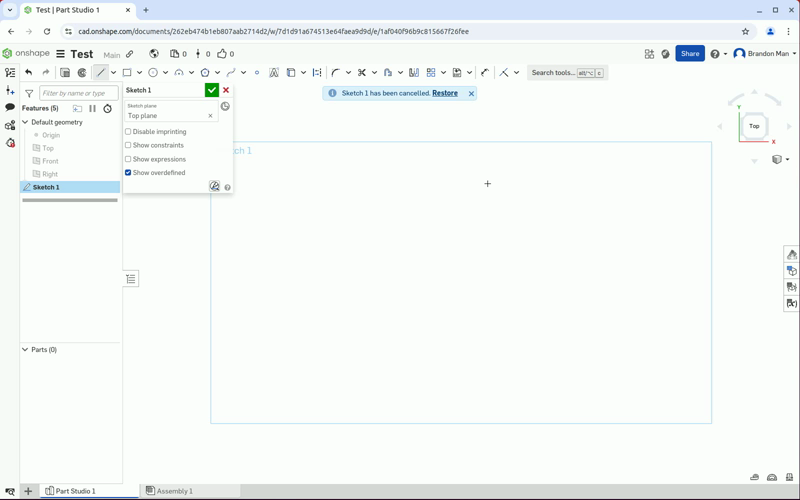
key_up(shift)
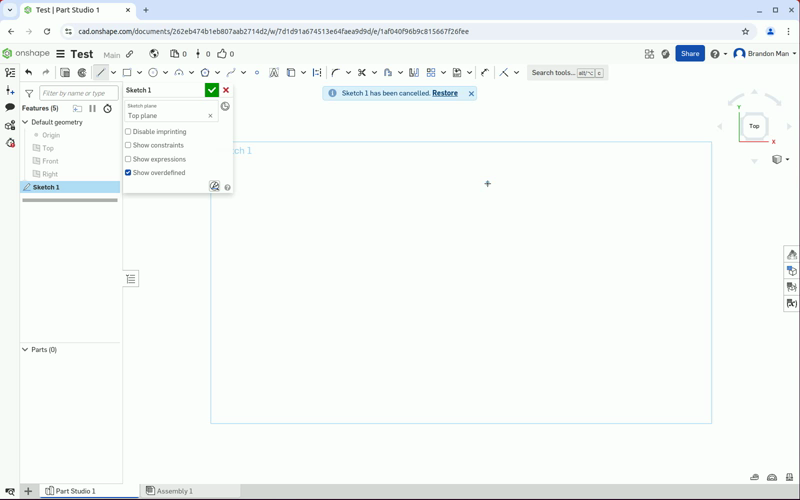
key_down(shift)
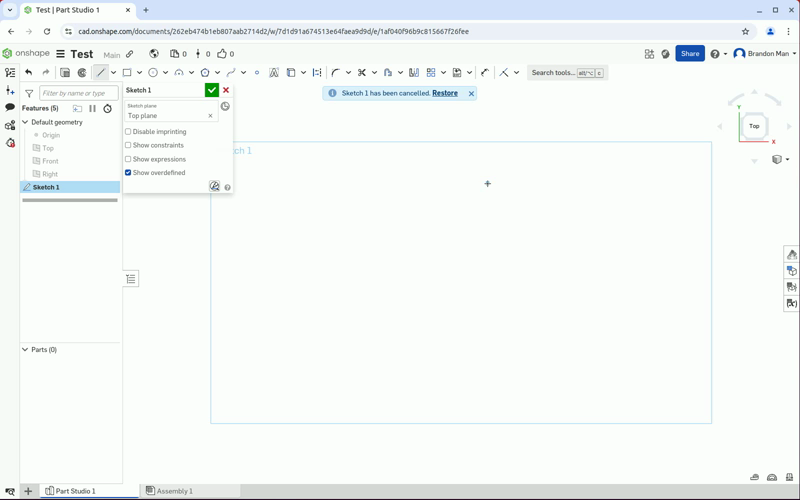
mouse_move(517, 183)
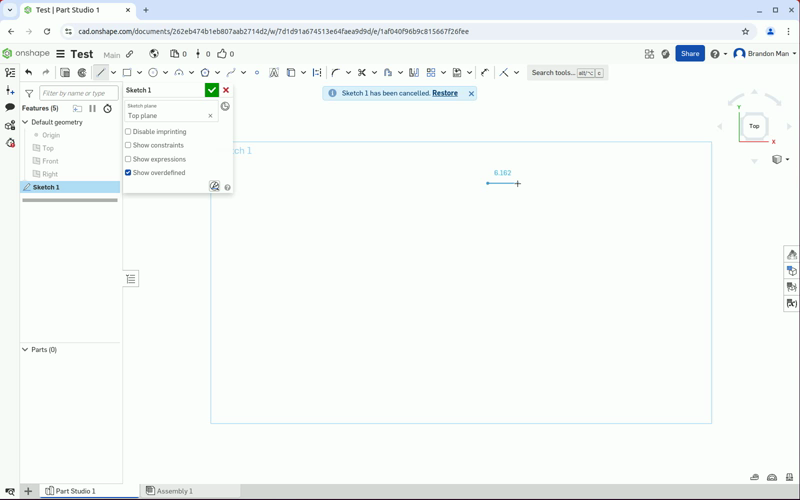
mouse_move(497, 183)
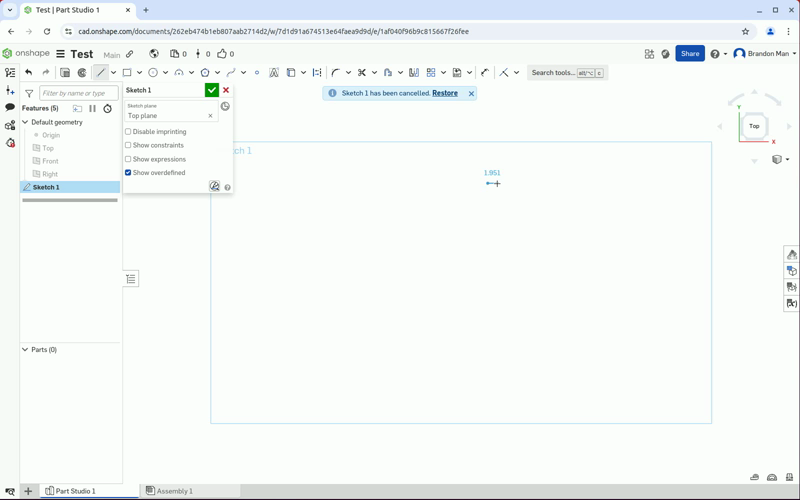
click(497, 183)
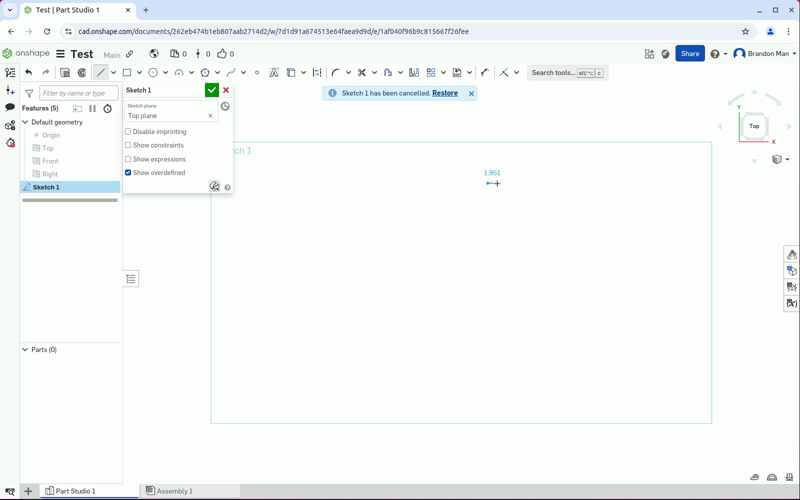
key_up(shift)
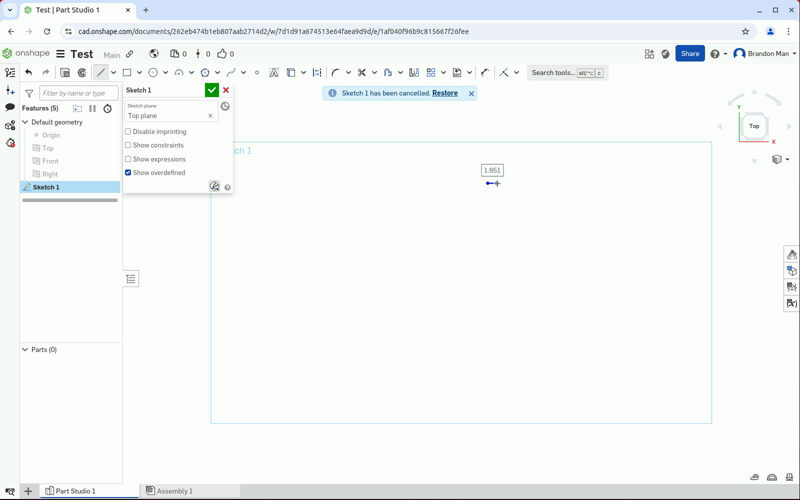
key_down(shift)
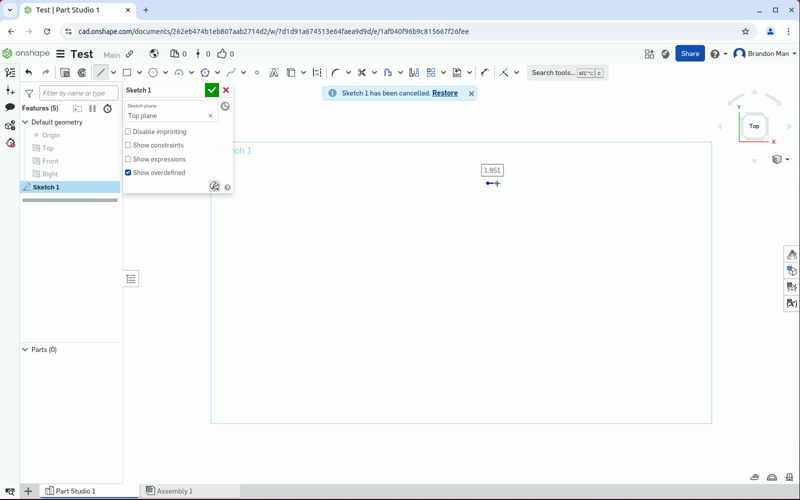
mouse_move(527, 183)
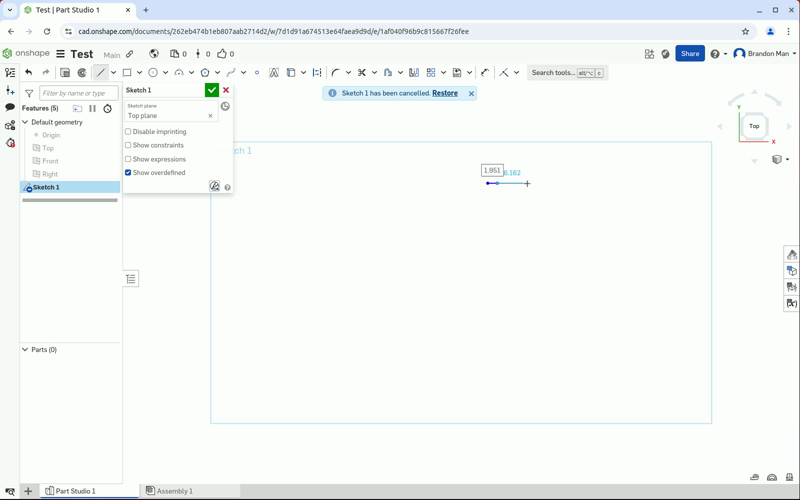
mouse_move(497, 169)
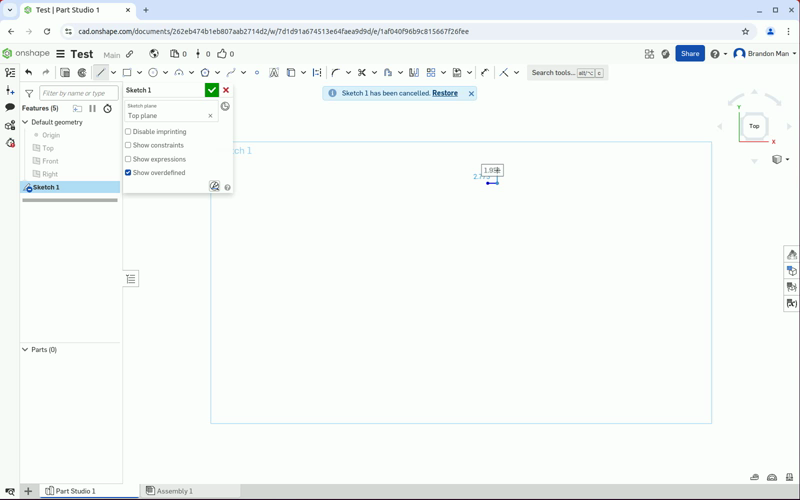
click(497, 169)
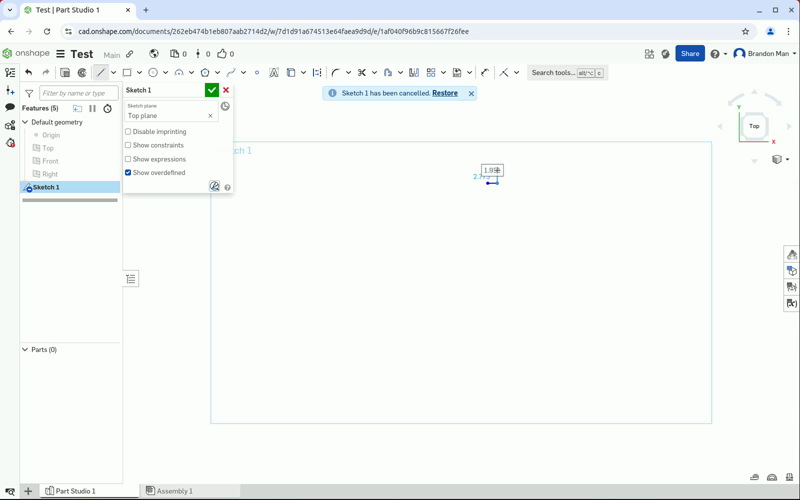
key_up(shift)
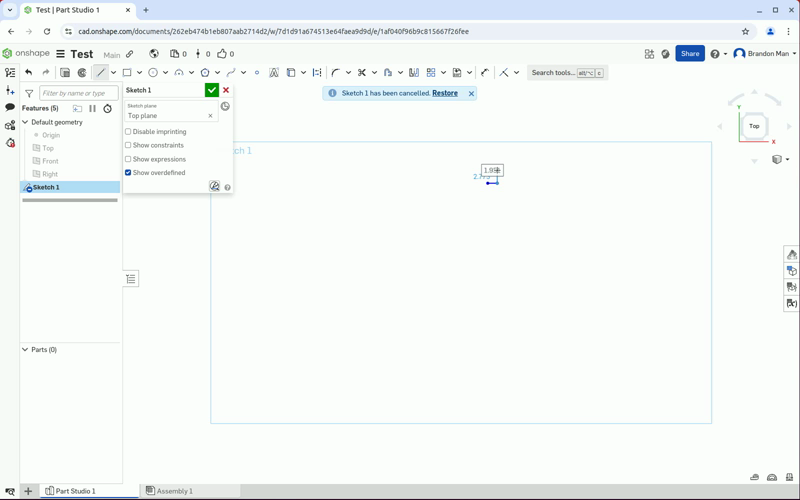
key_down(shift)
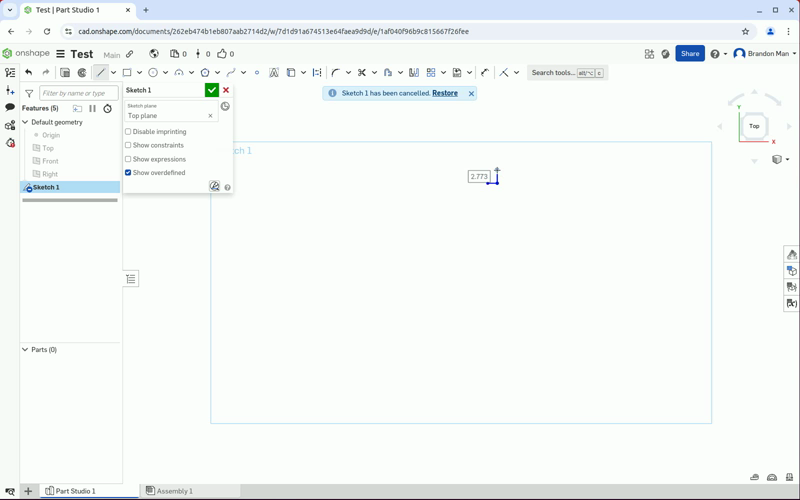
mouse_move(527, 169)
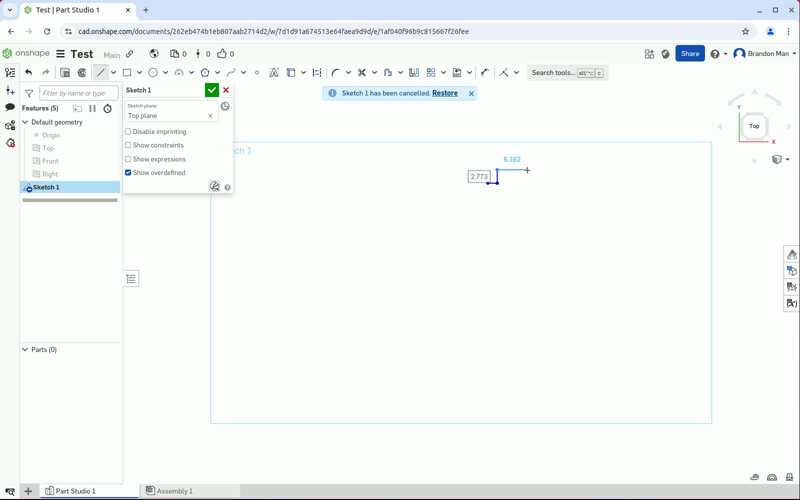
mouse_move(487, 169)
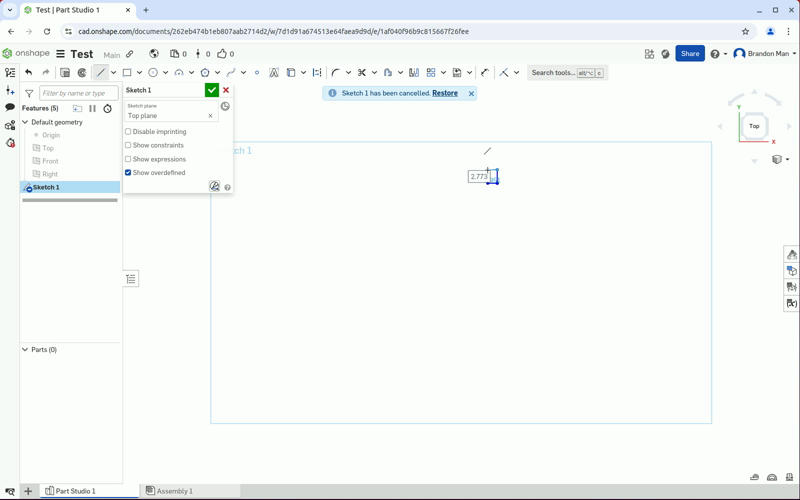
click(487, 169)
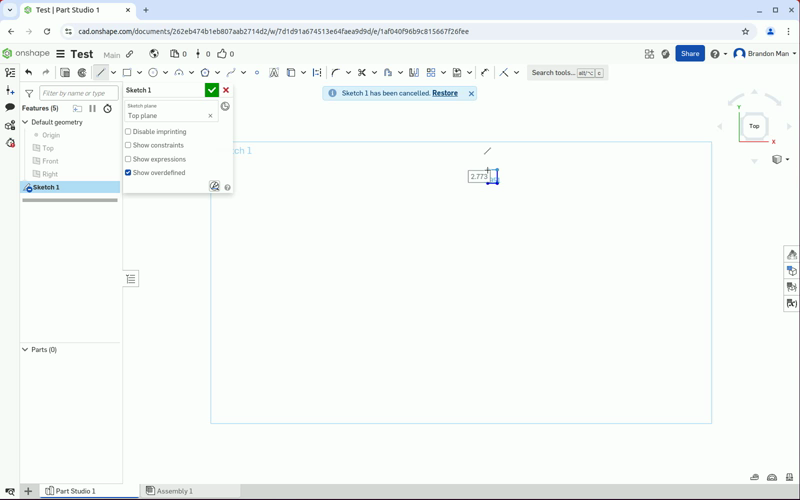
key_up(shift)
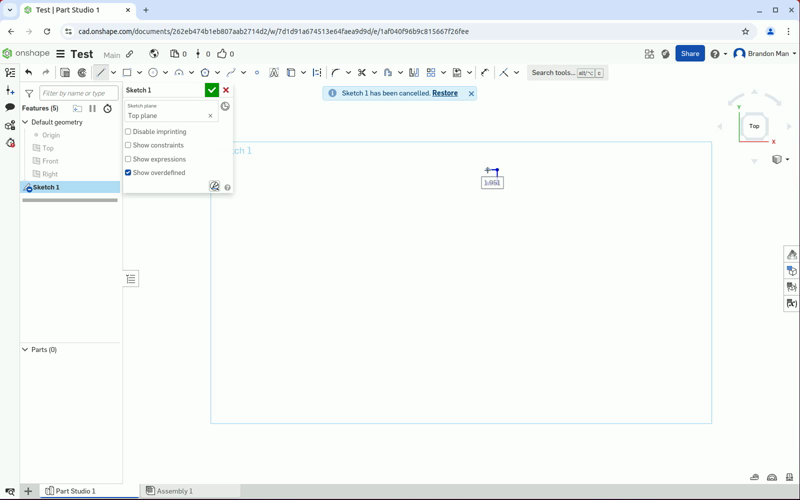
mouse_move(517, 169)
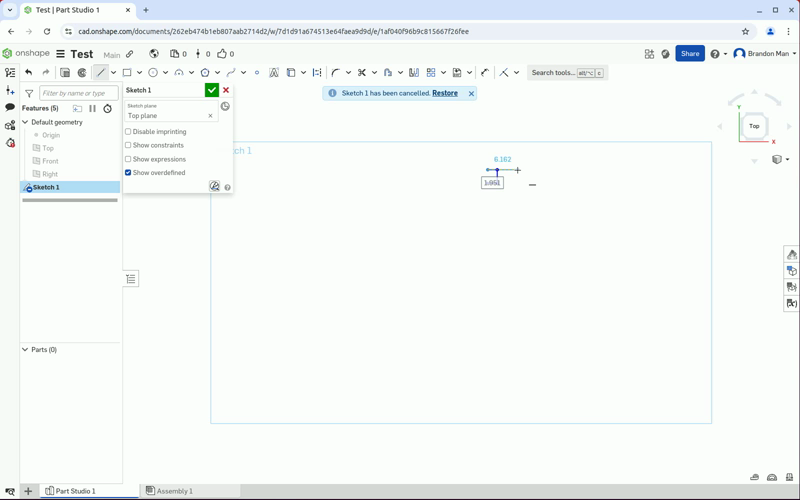
key_down(shift)
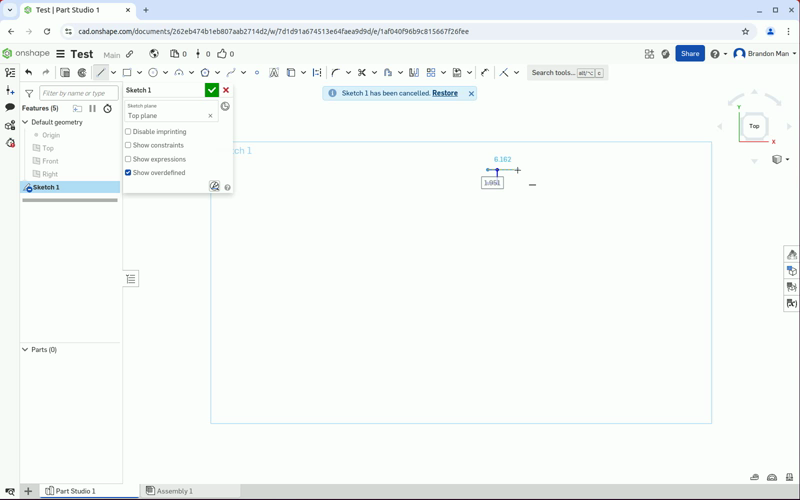
mouse_move(487, 183)
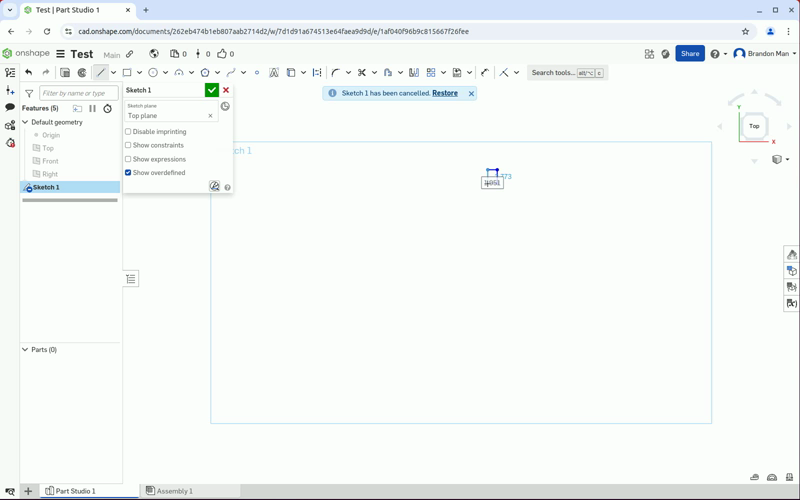
key_up(shift)
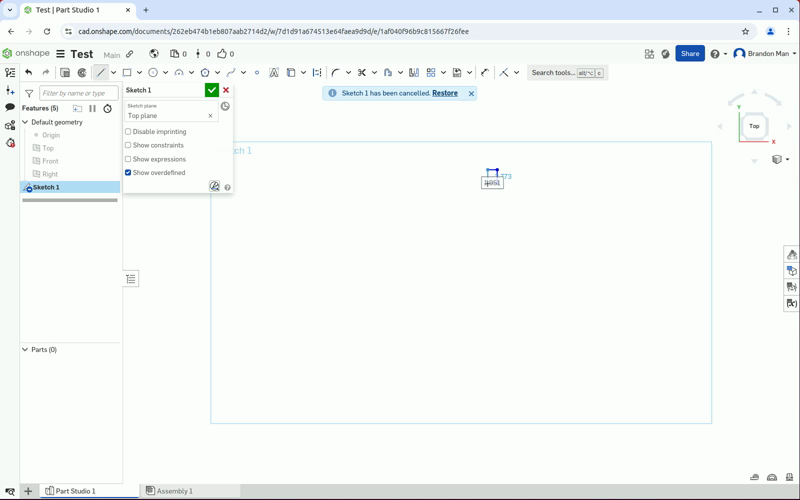
click(487, 183)
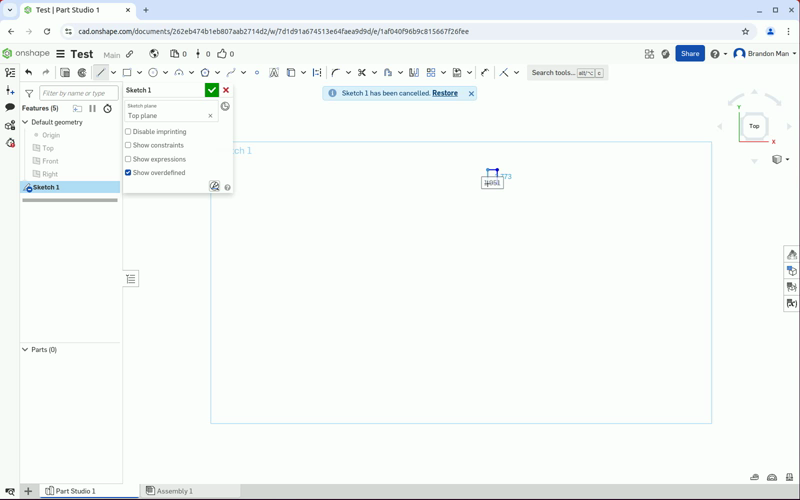
key(esc)
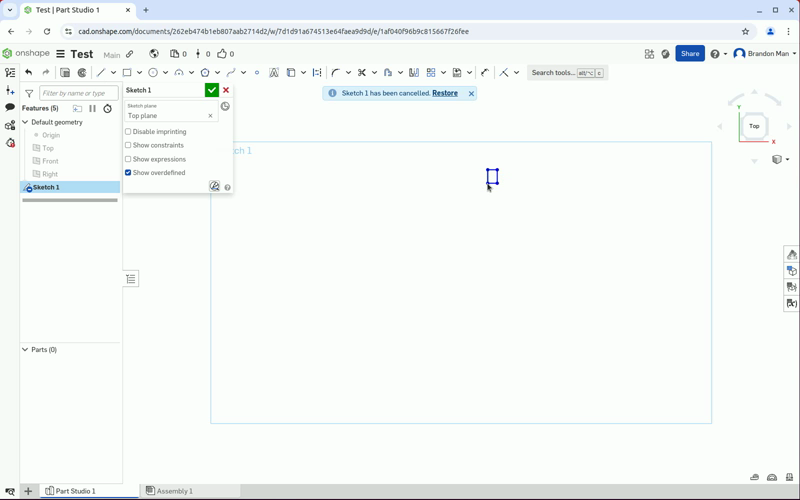
mouse_move(491, 179)
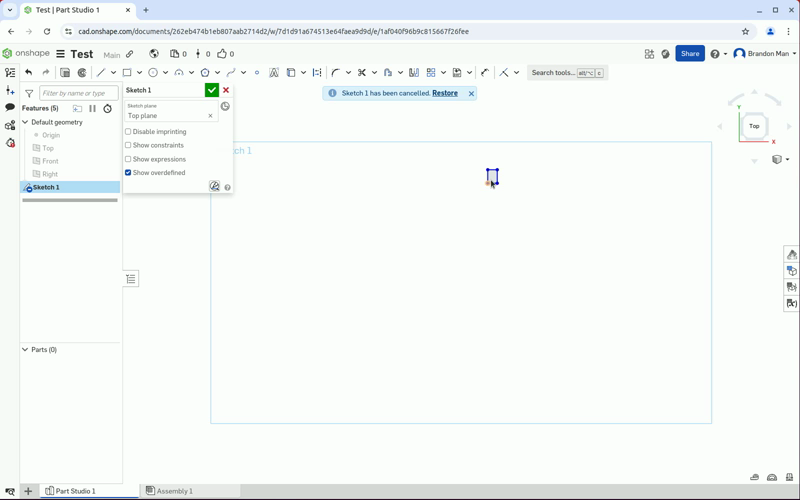
scroll(6)
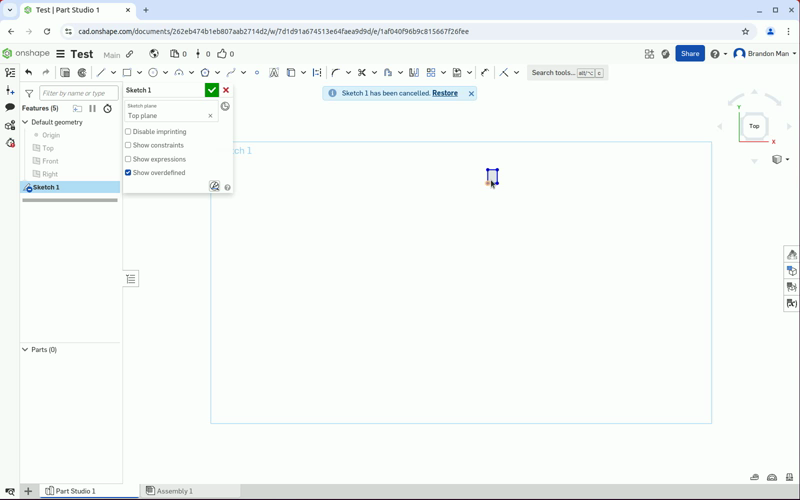
scroll(6)
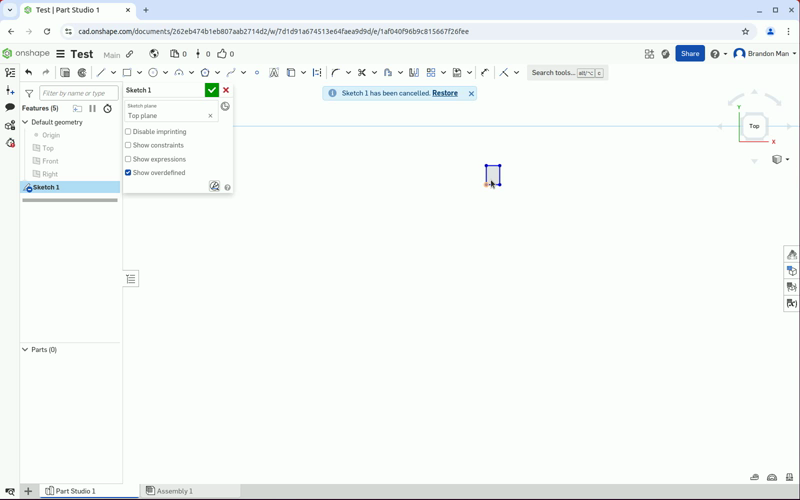
scroll(6)
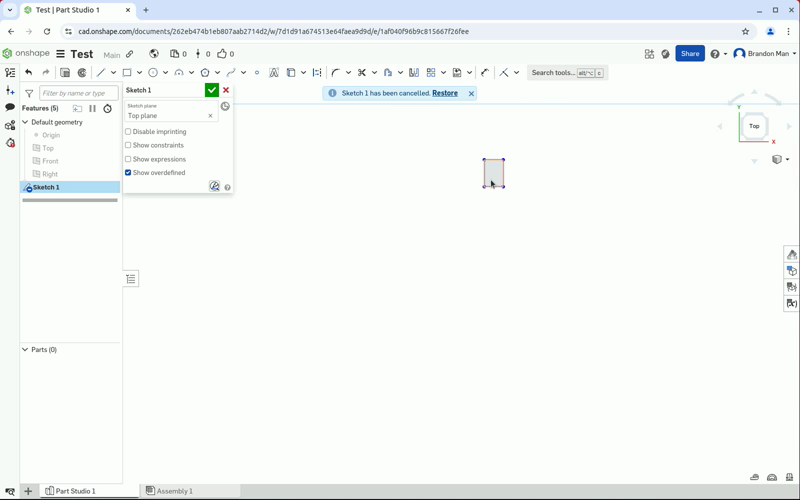
scroll(6)
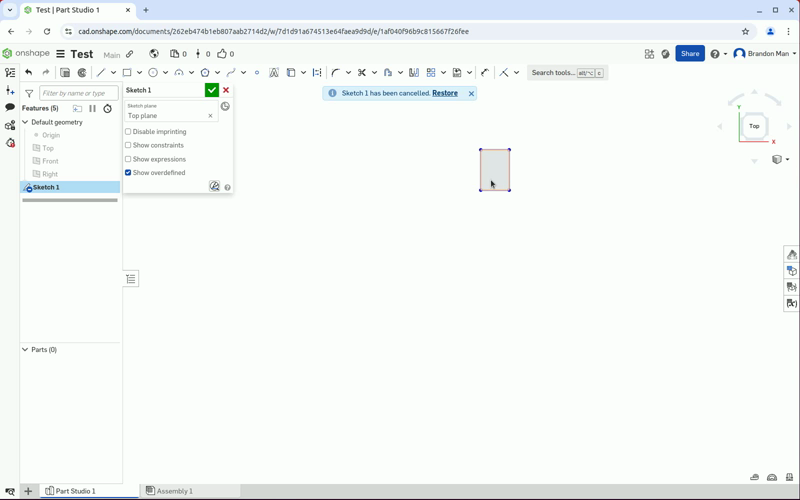
scroll(6)
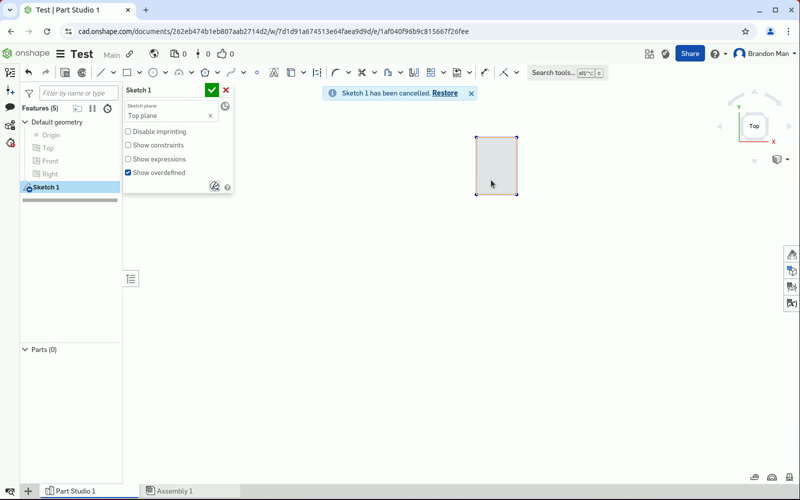
scroll(6)
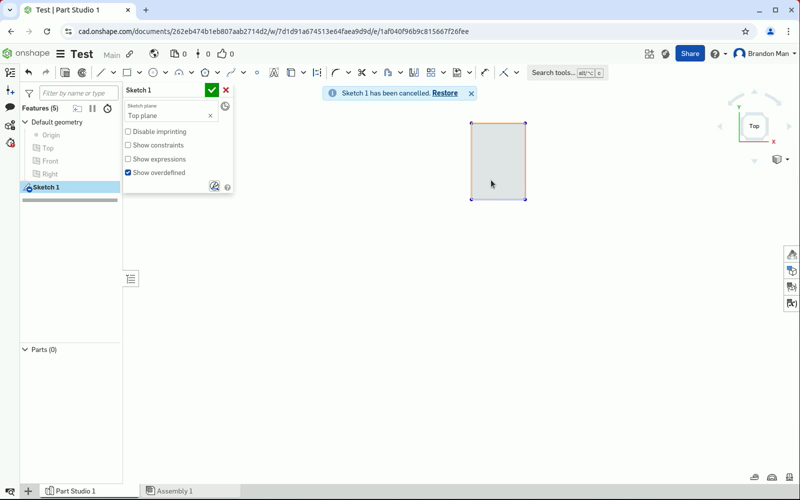
scroll(6)
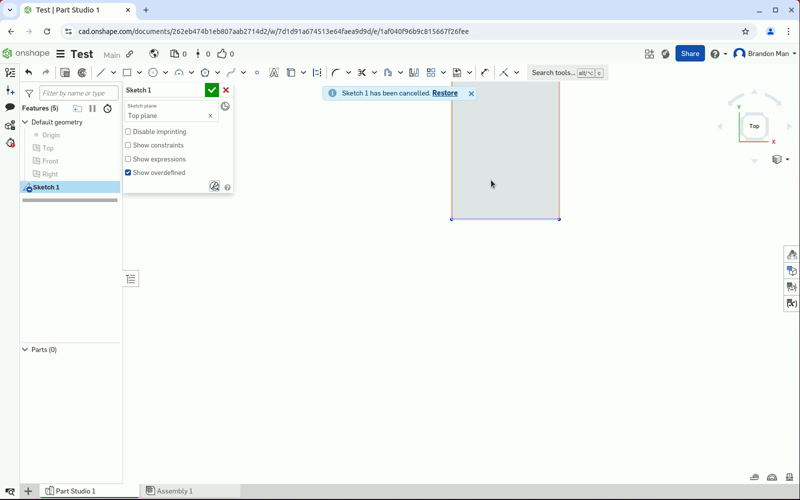
click(491, 179)
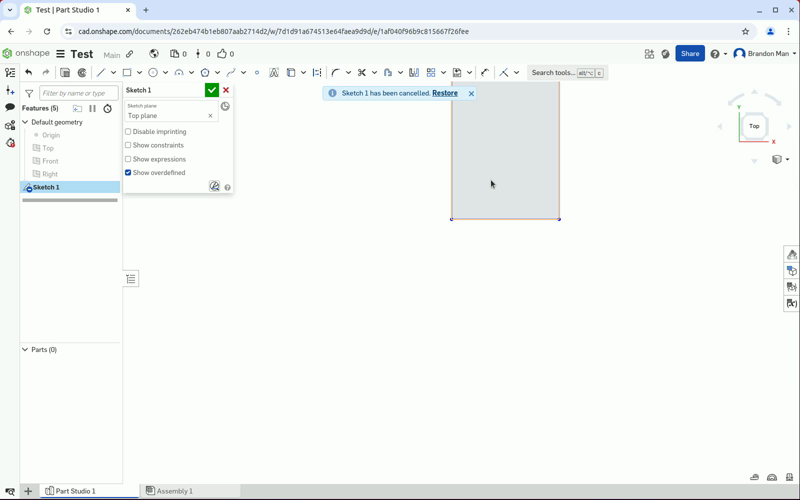
scroll(-6)
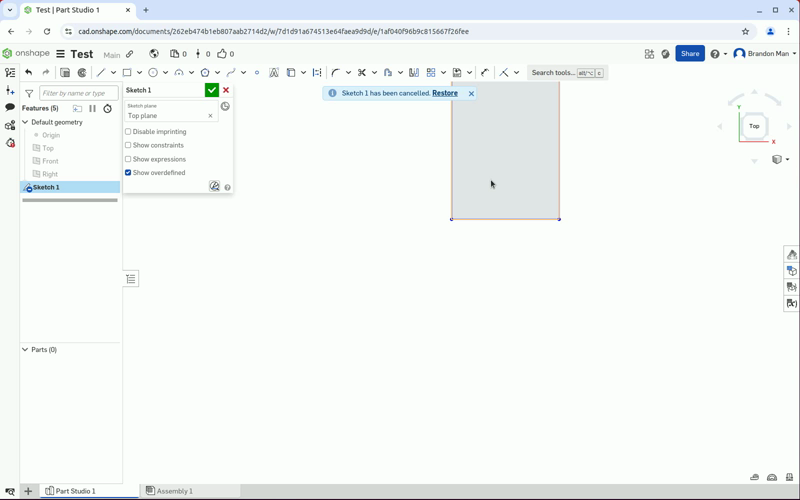
scroll(-6)
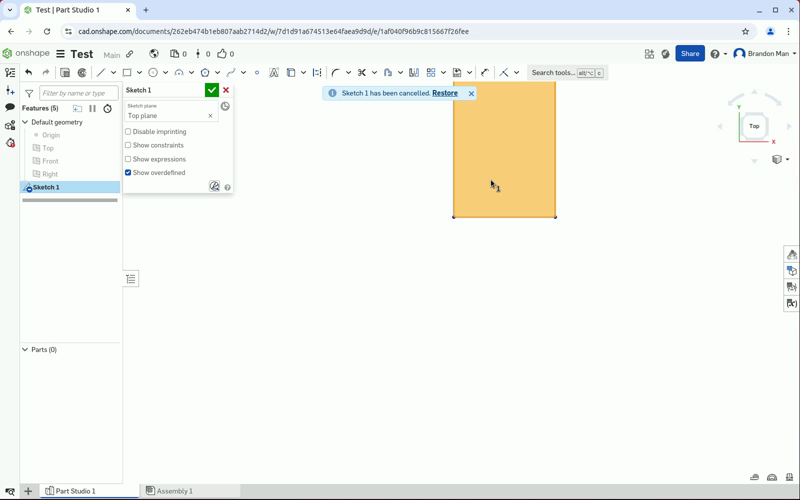
scroll(-6)
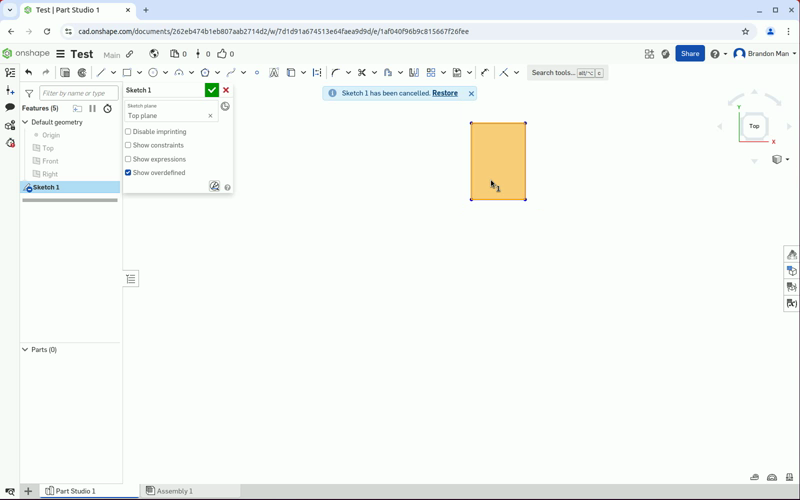
scroll(-6)
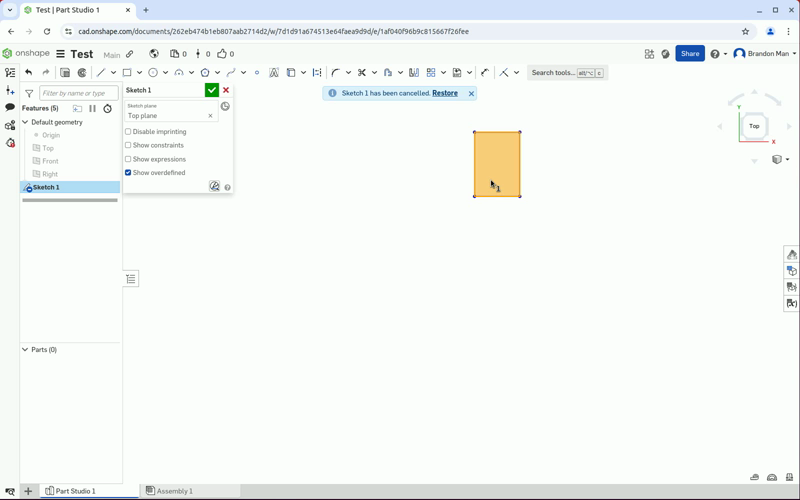
scroll(-6)
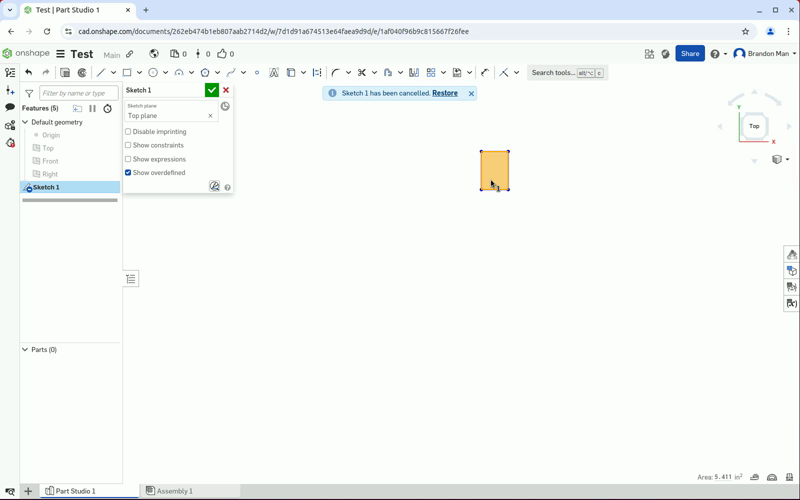
scroll(-6)
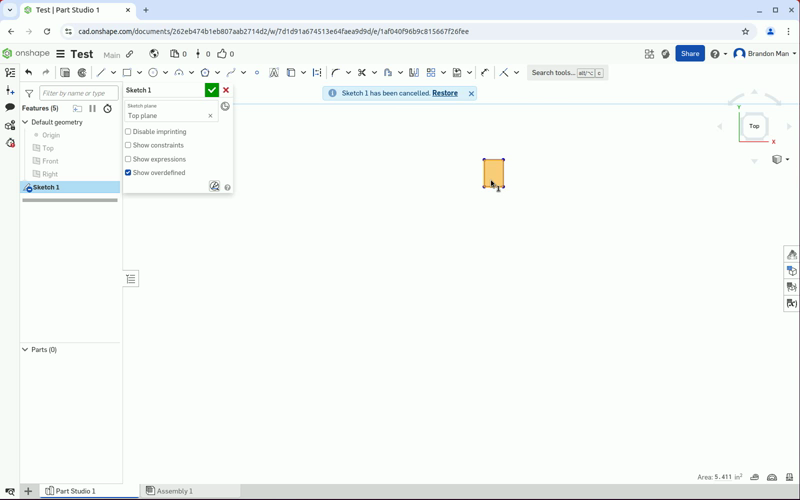
scroll(-6)
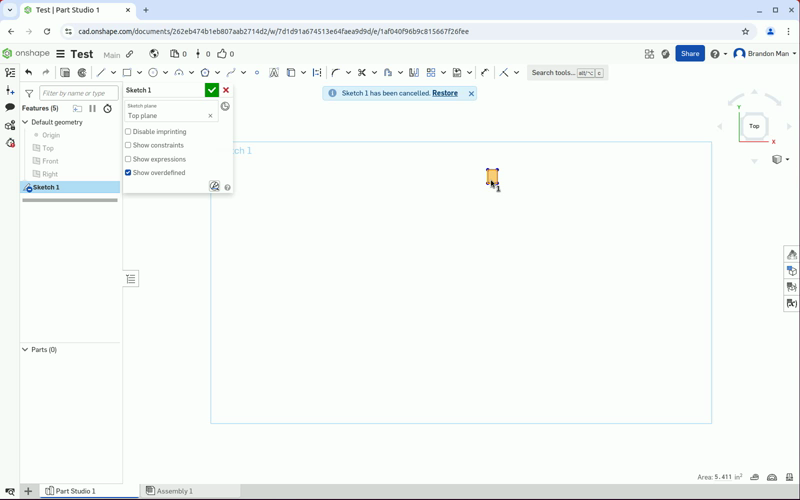
mouse_move(73, 352)
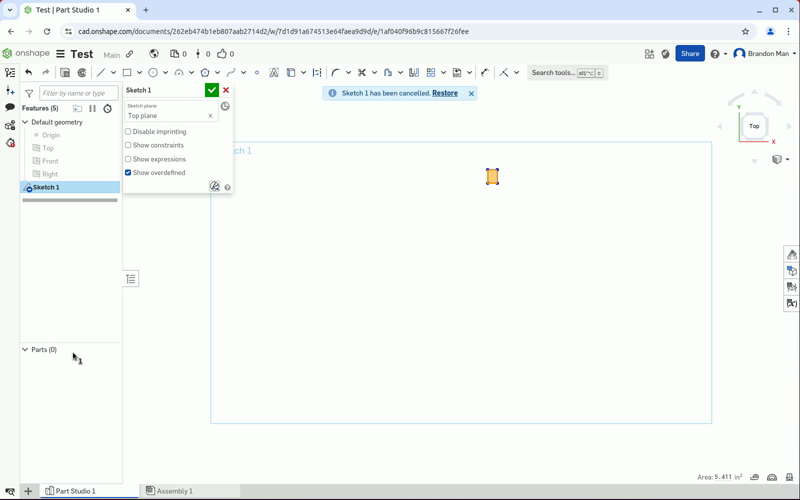
key(shift+y)
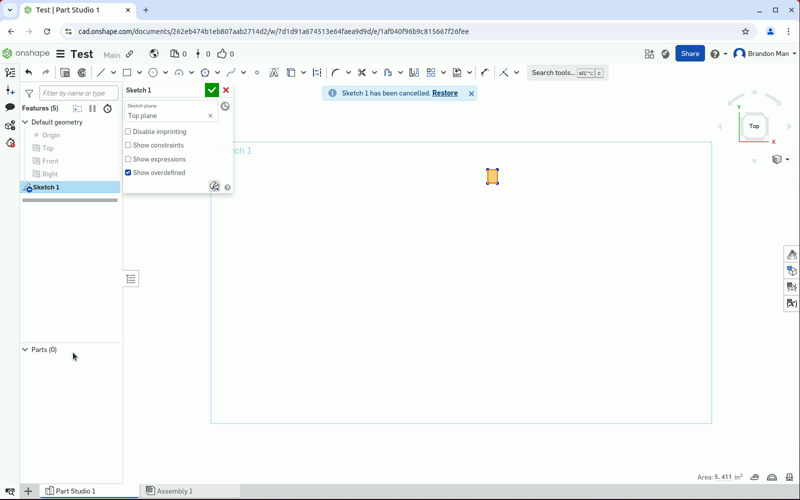
key(shift+e)
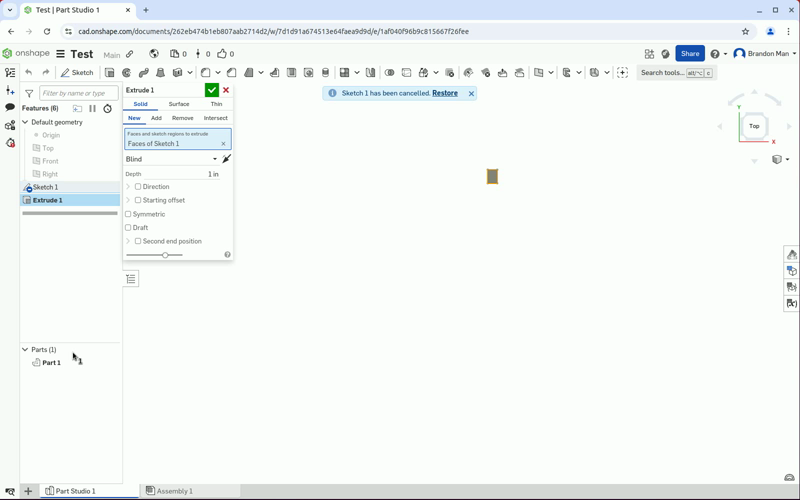
mouse_move(143, 106)
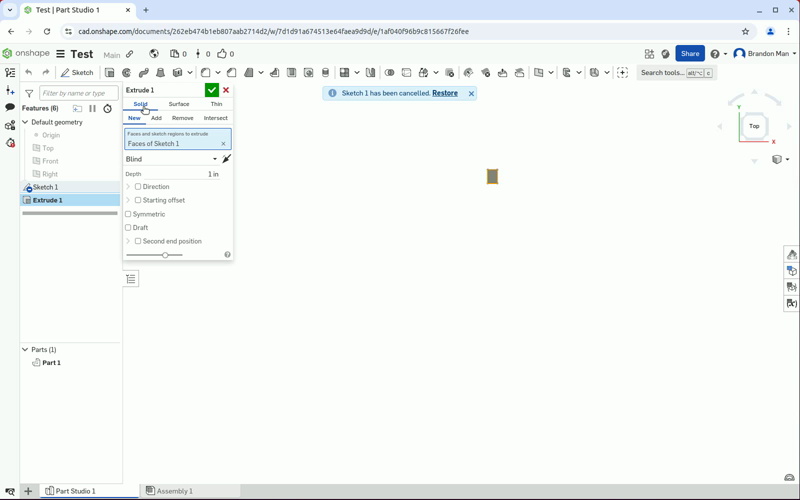
click(143, 106)
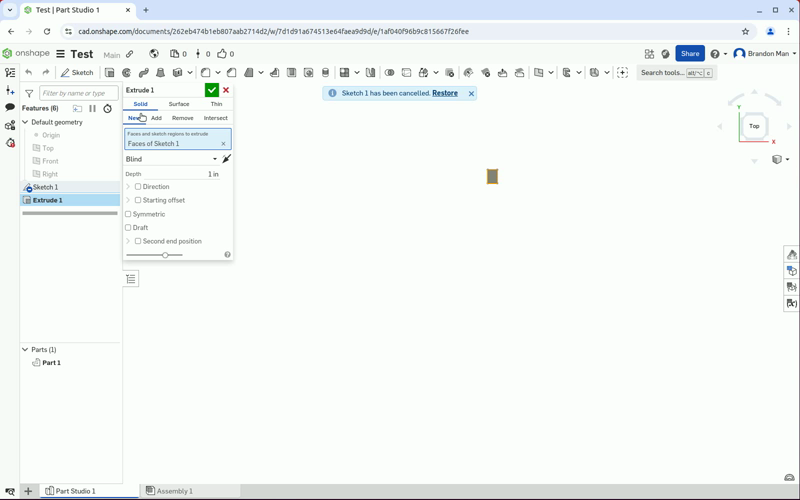
mouse_move(137, 120)
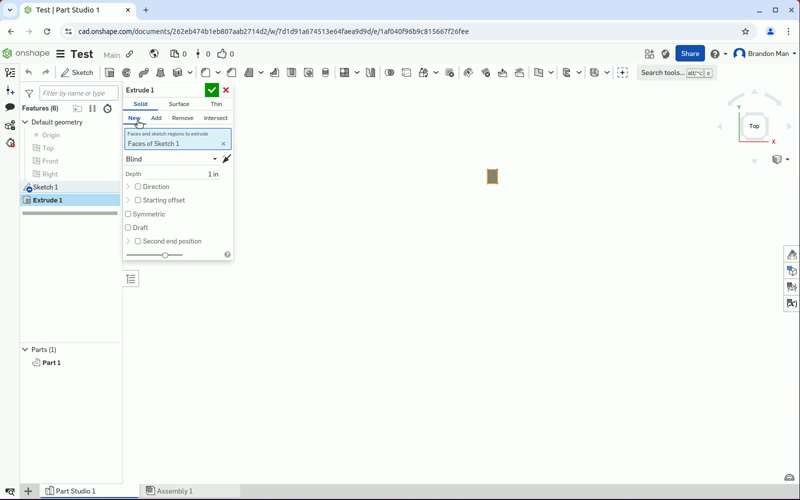
click(137, 120)
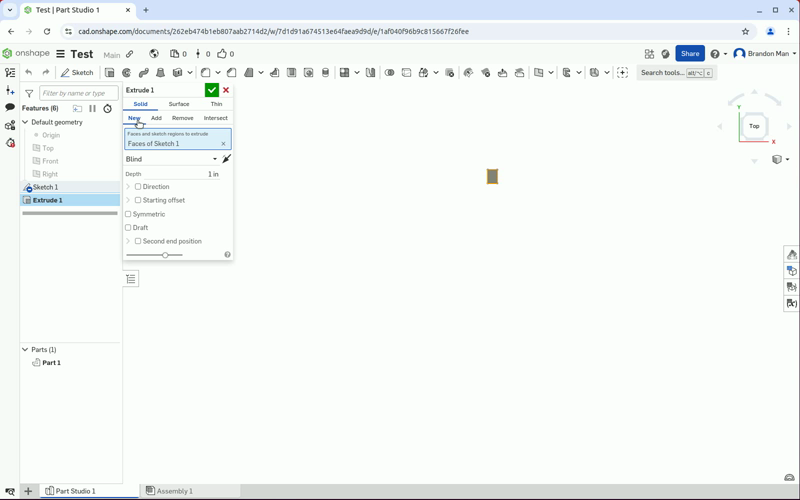
key(tab, 4)
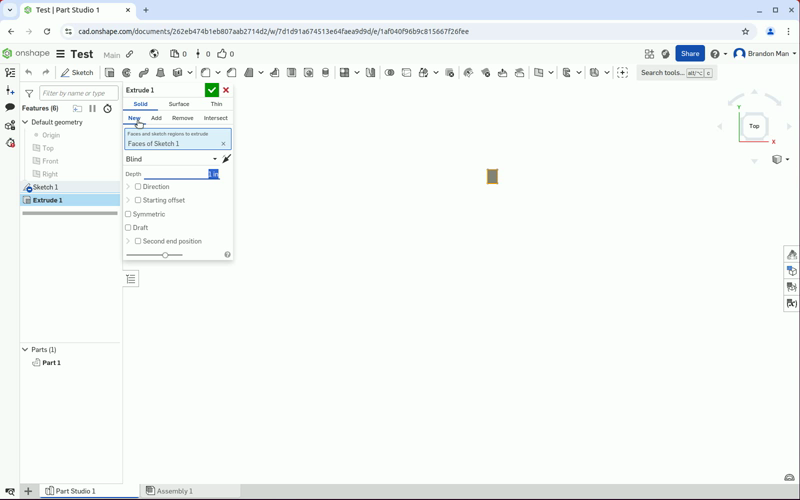
text(0.722)
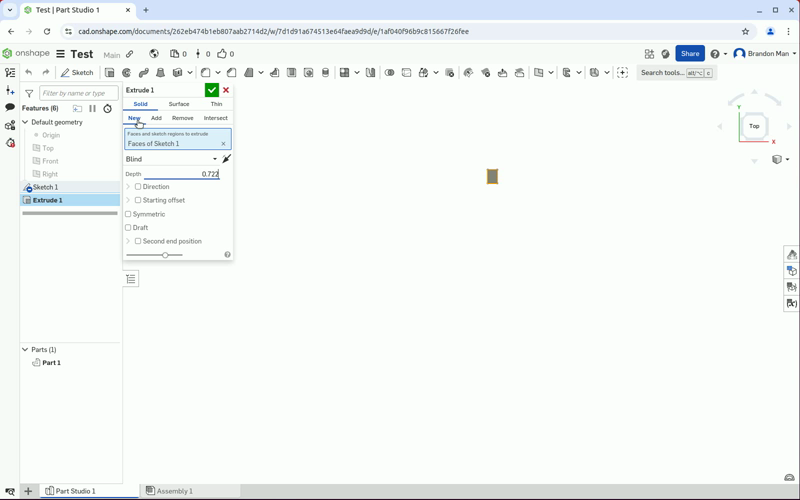
key(enter)
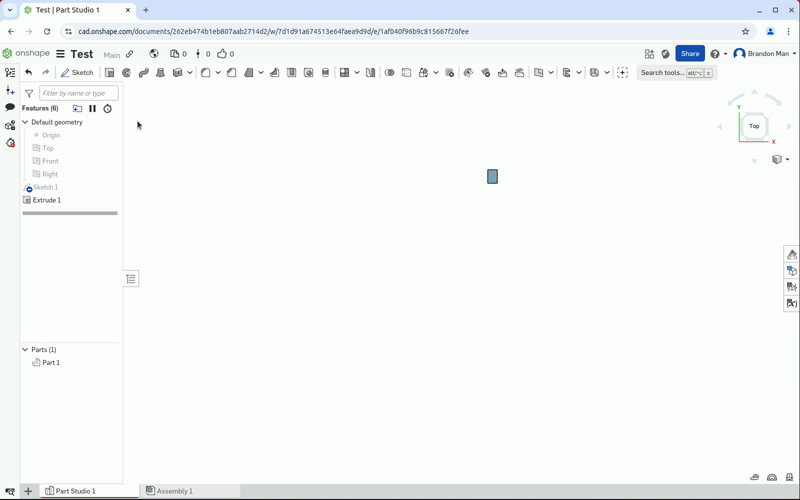
key(shift+h)
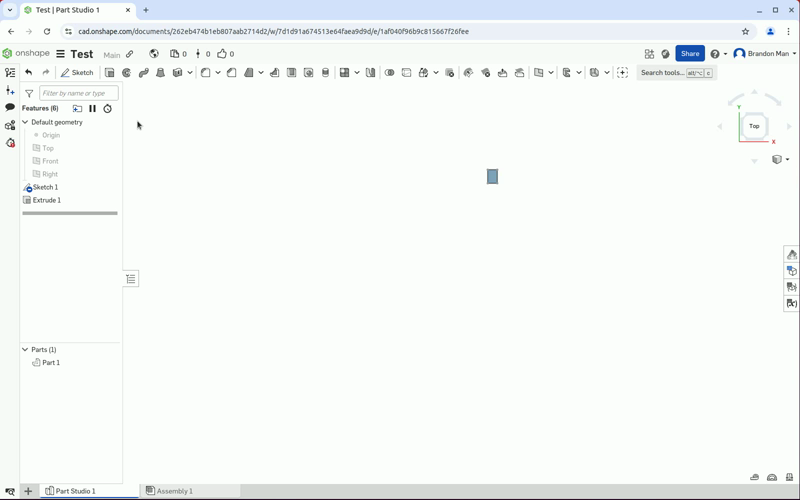
key(shift+h)
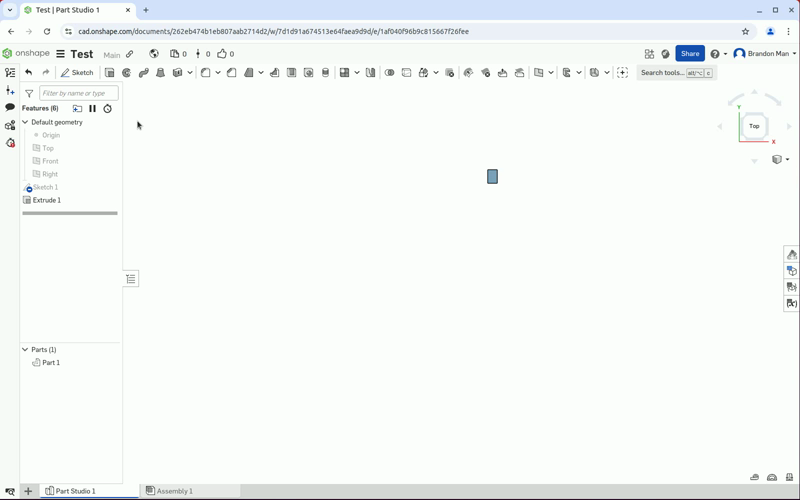
mouse_move(73, 189)
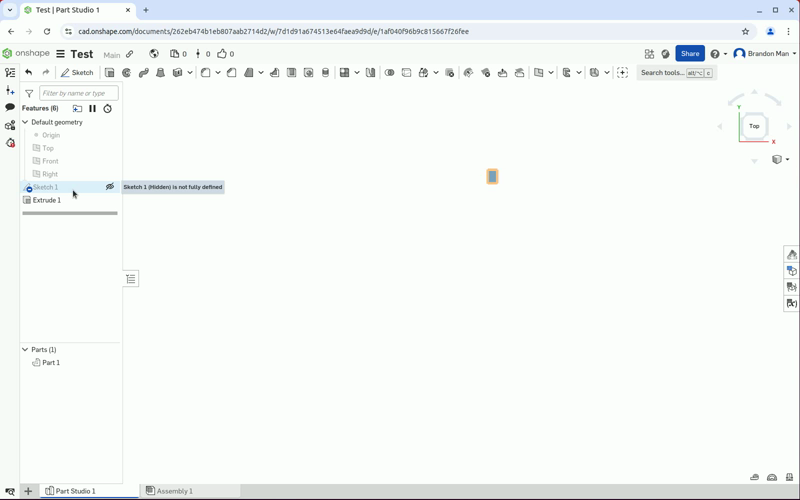
click(73, 189)
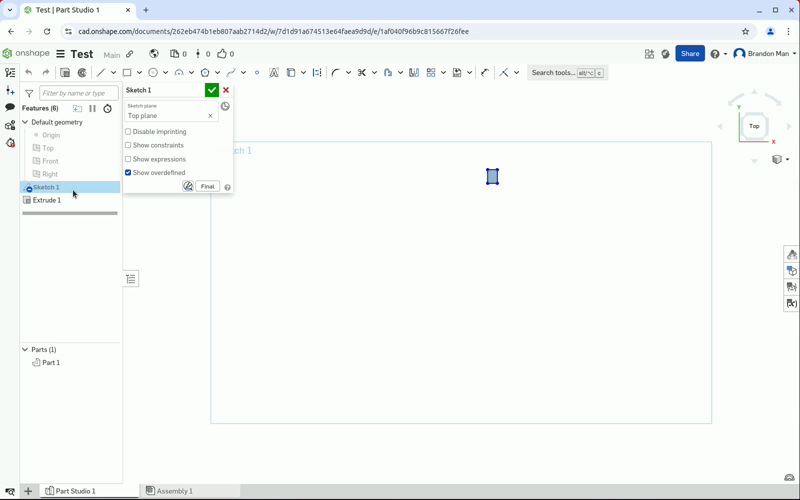
mouse_move(229, 92)
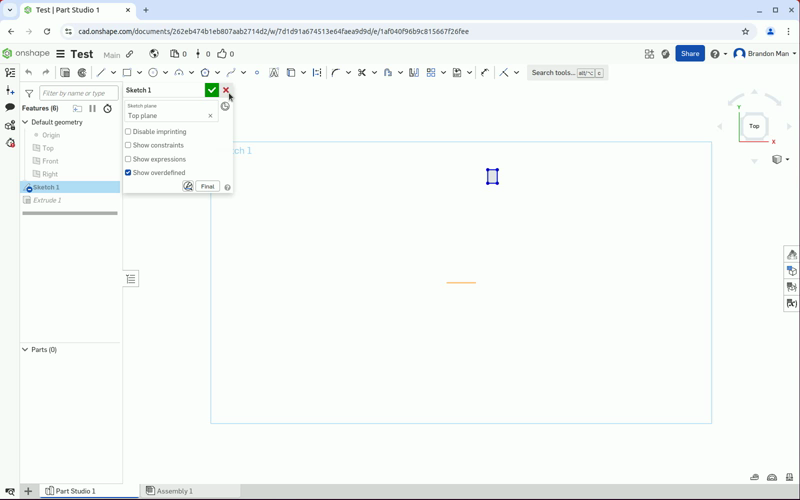
click(229, 92)
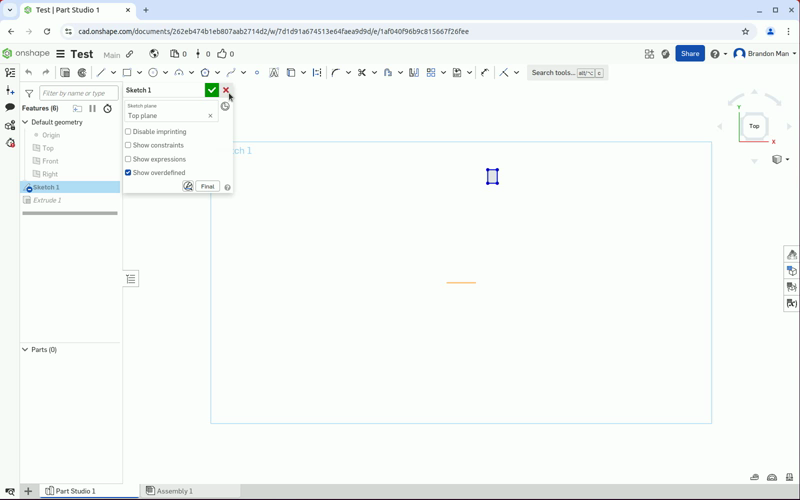
key(shift+s)
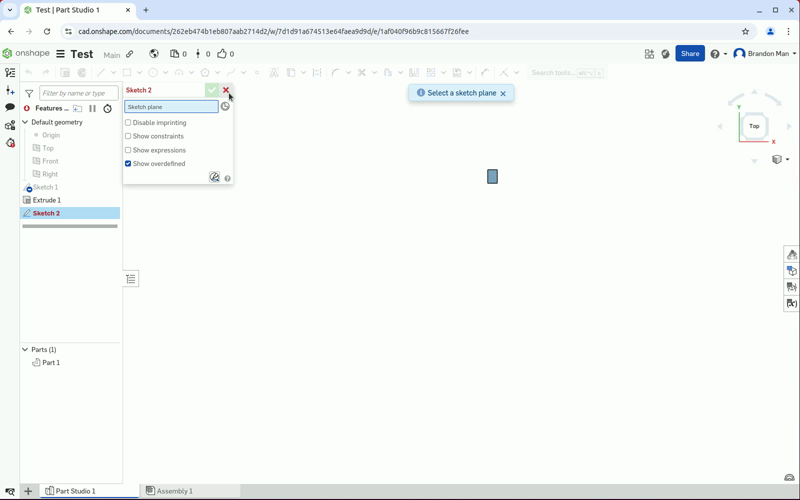
mouse_move(73, 150)
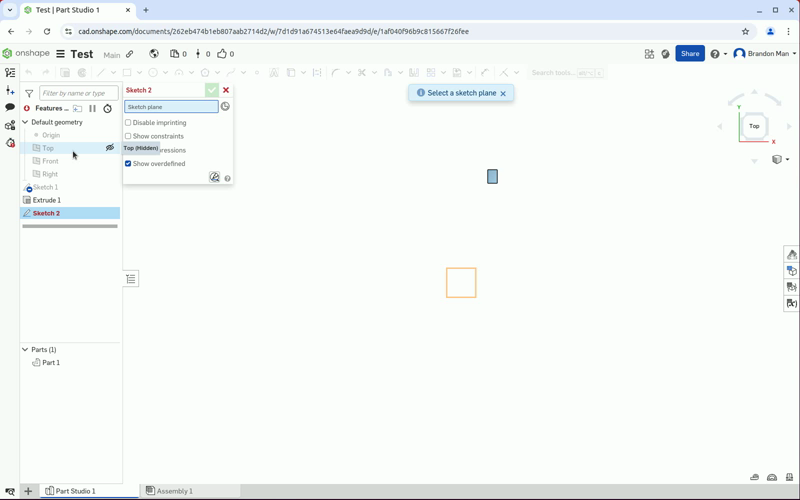
click(73, 150)
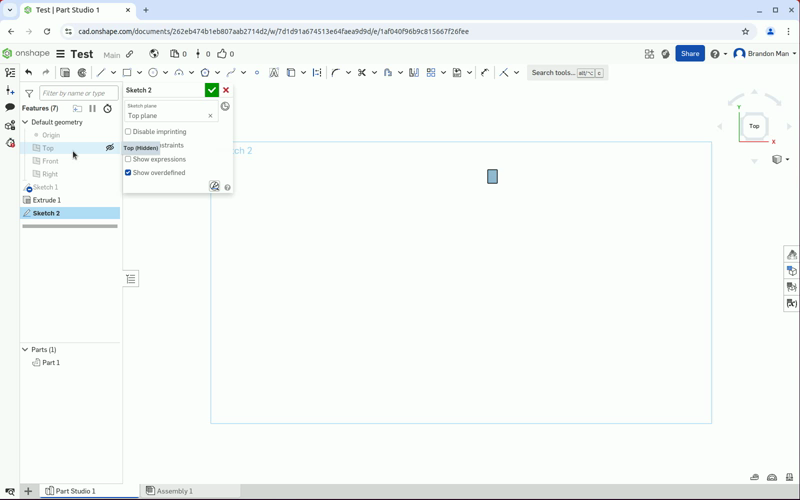
mouse_move(73, 352)
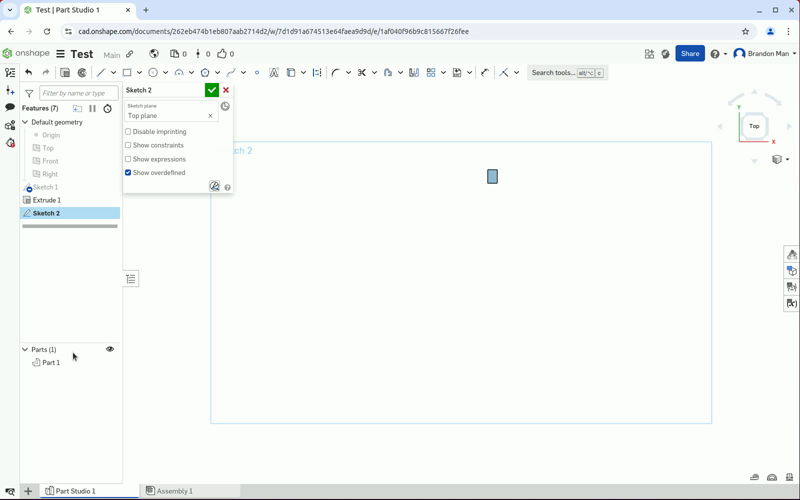
key(y)
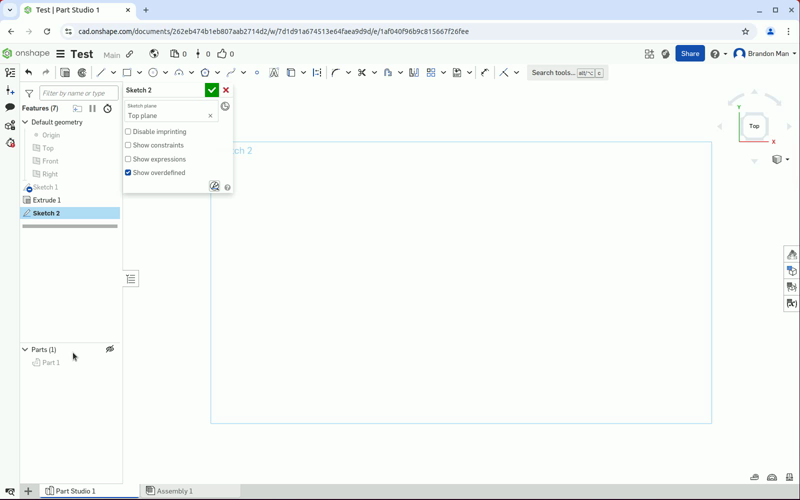
key(l)
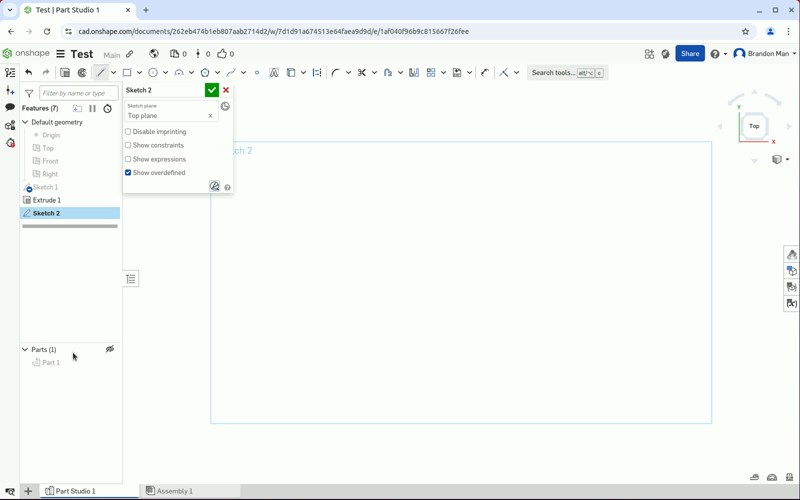
key_down(shift)
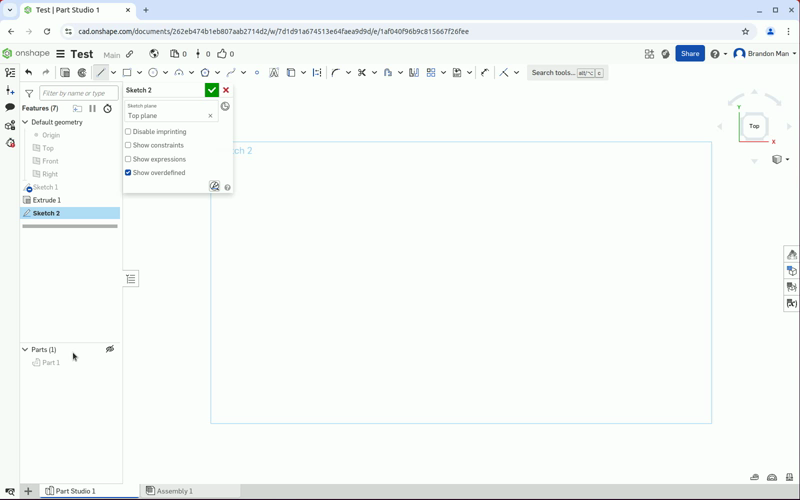
mouse_move(525, 183)
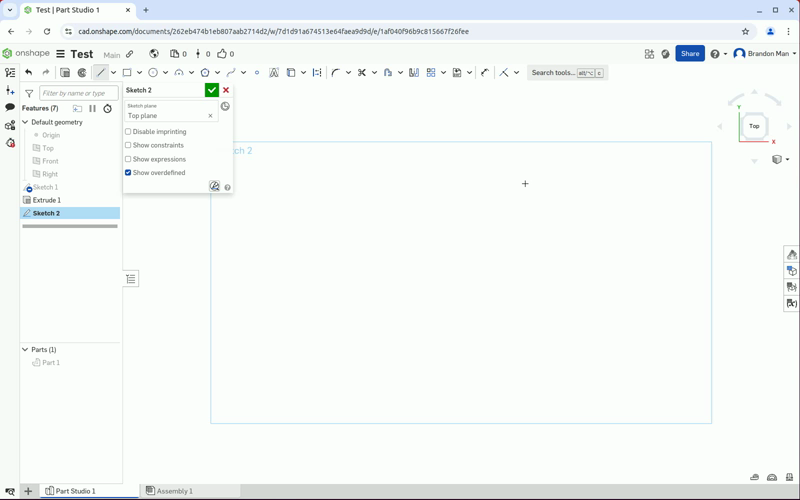
click(525, 183)
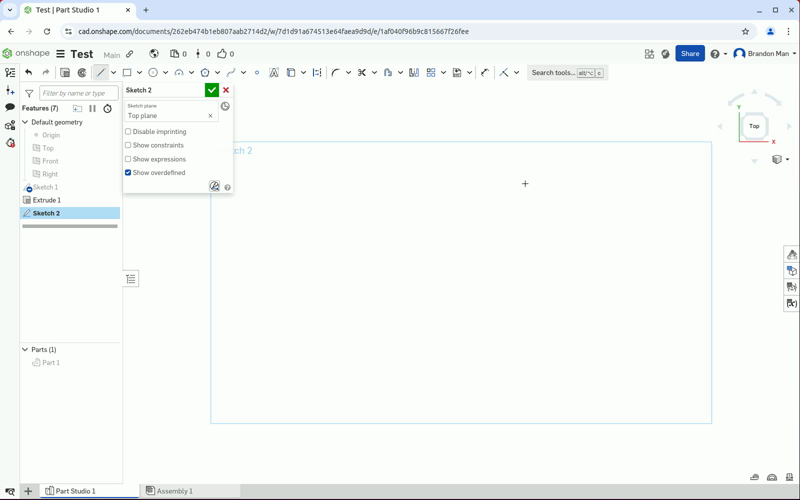
key_up(shift)
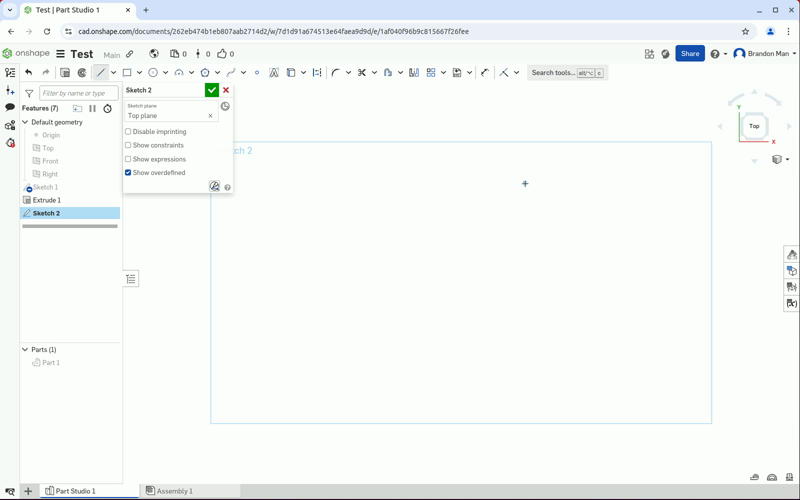
key_down(shift)
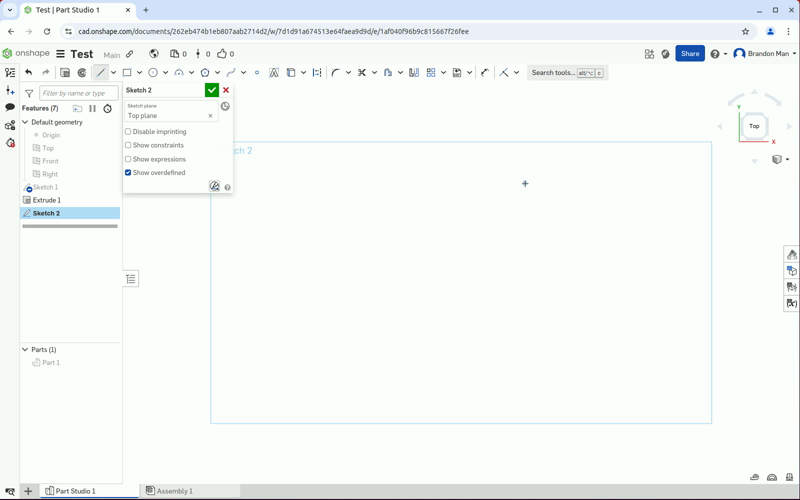
mouse_move(555, 183)
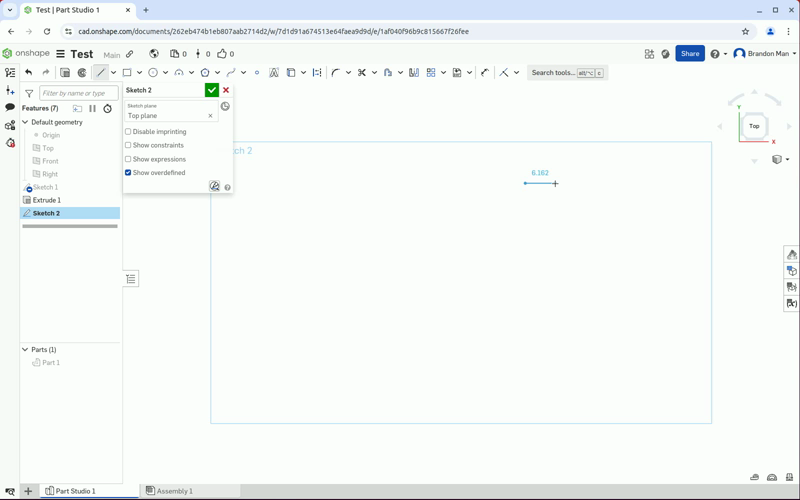
mouse_move(530, 183)
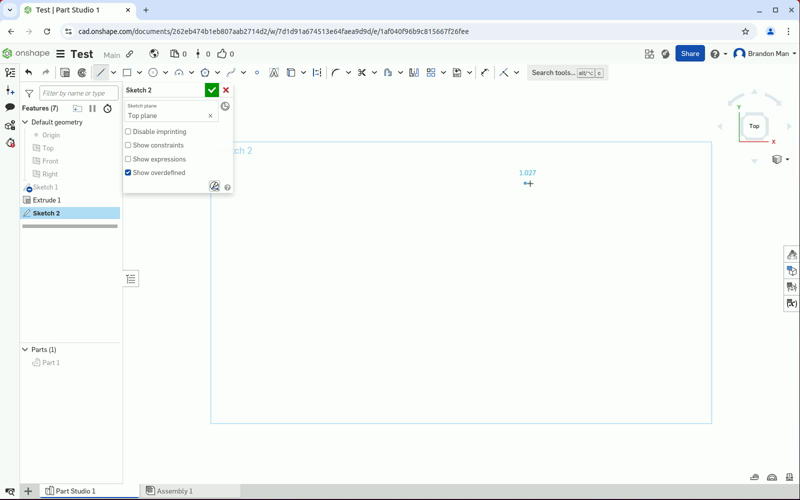
scroll(6)
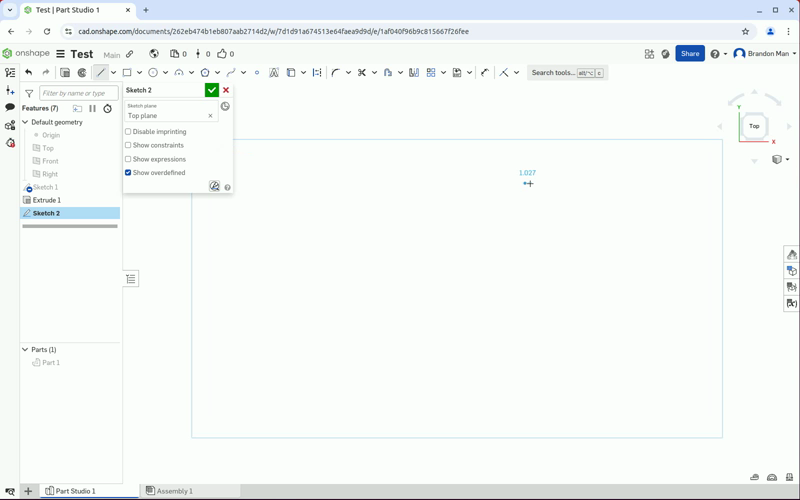
scroll(6)
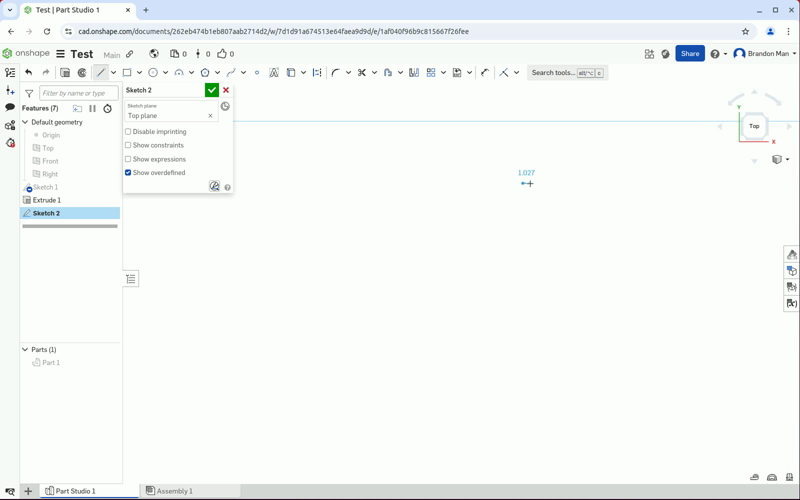
scroll(6)
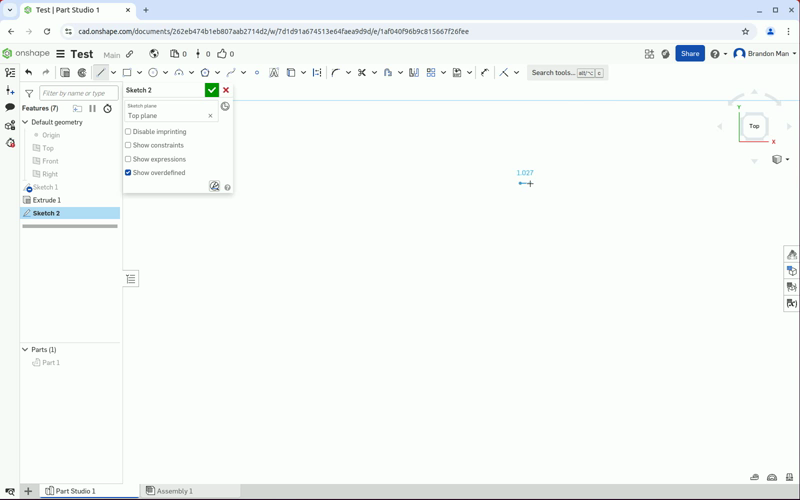
scroll(6)
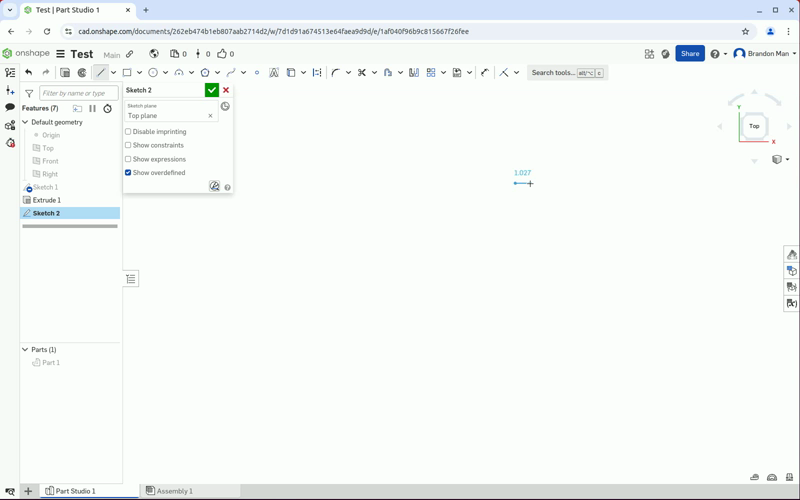
scroll(6)
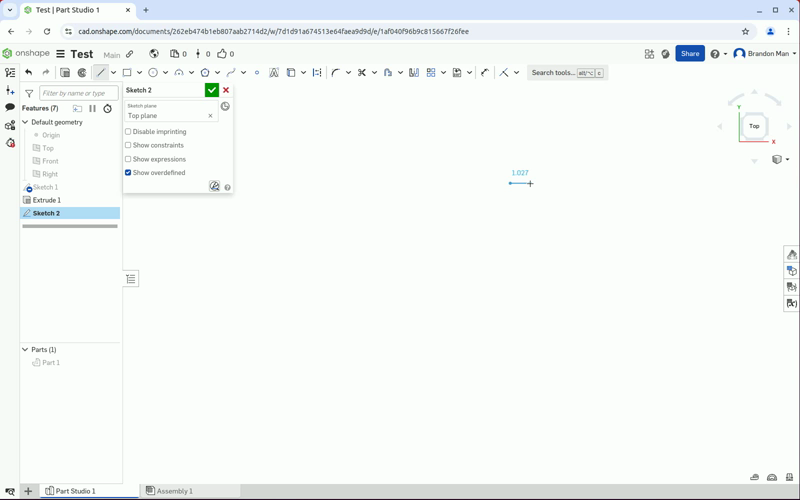
scroll(6)
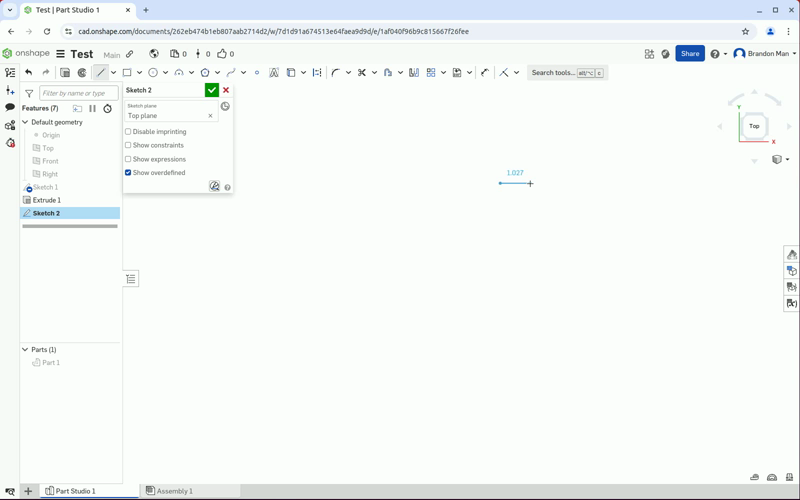
scroll(6)
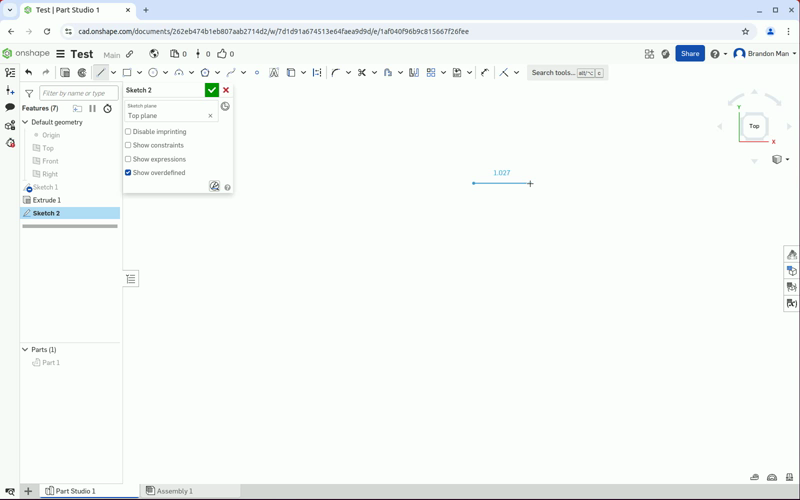
click(530, 183)
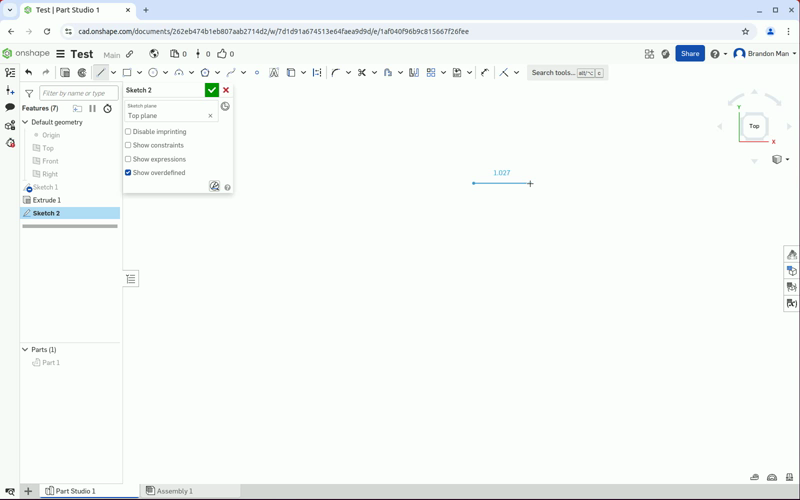
scroll(-6)
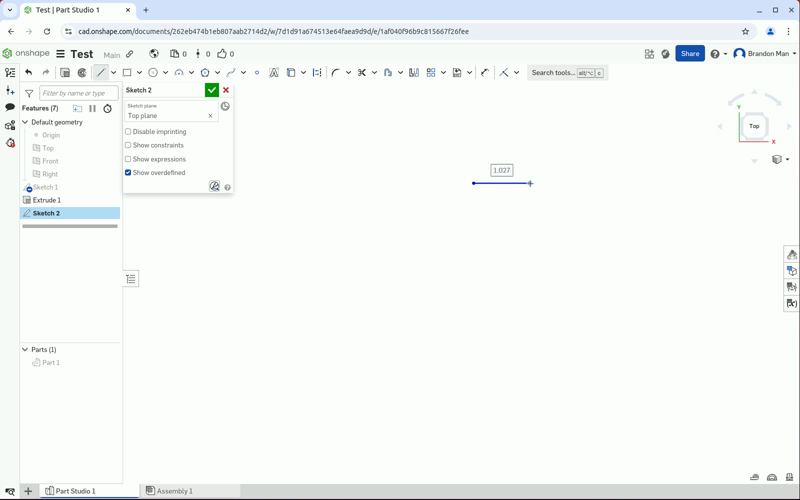
scroll(-6)
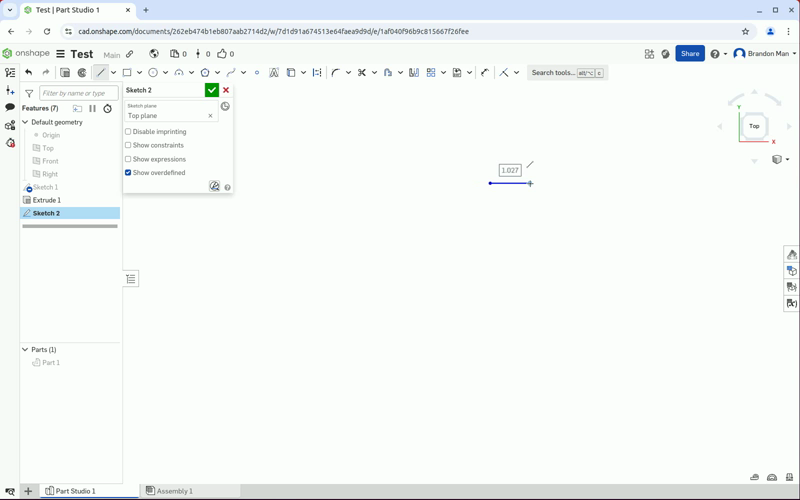
scroll(-6)
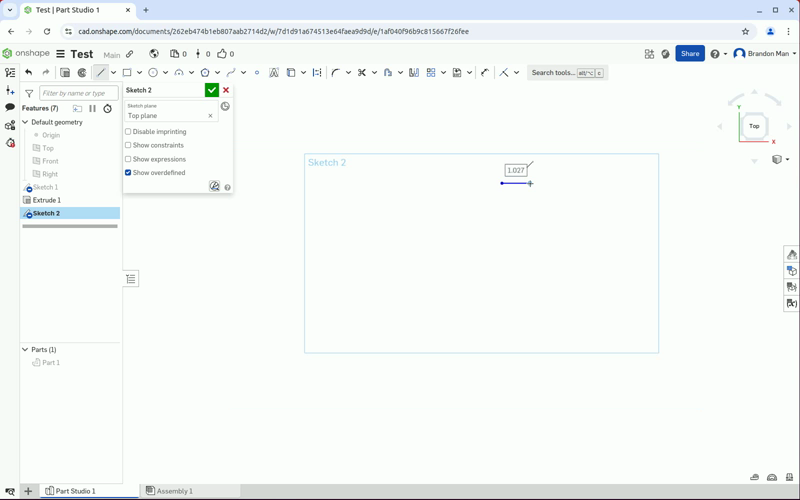
scroll(-6)
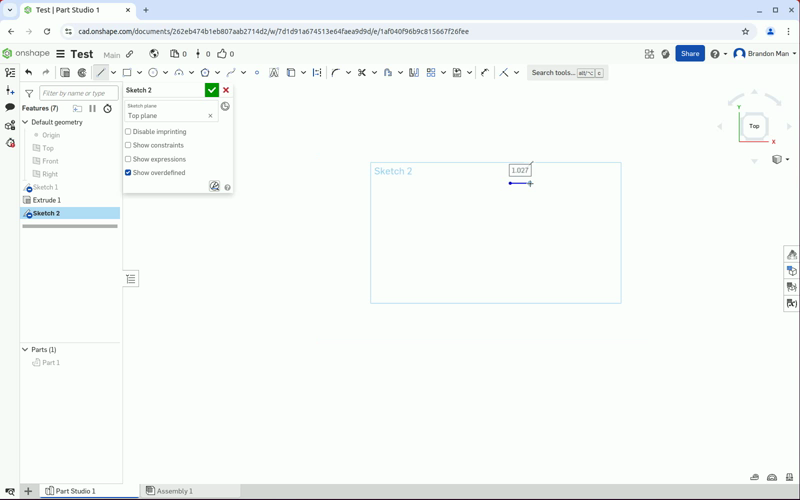
scroll(-6)
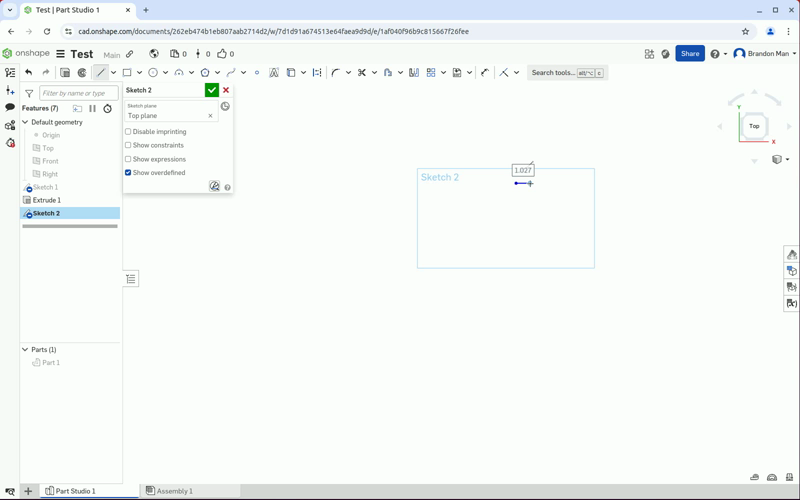
scroll(-6)
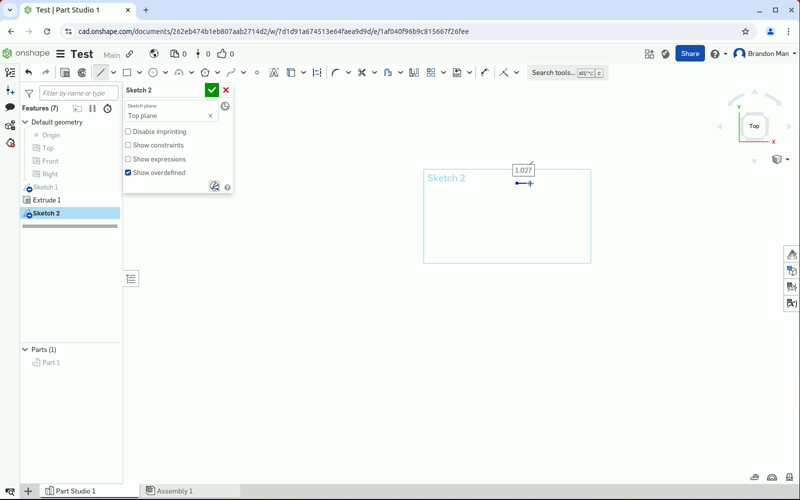
scroll(-6)
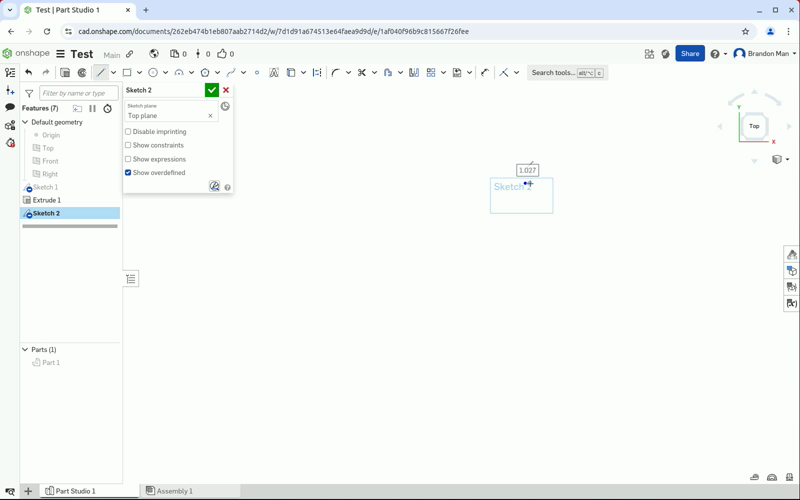
key_up(shift)
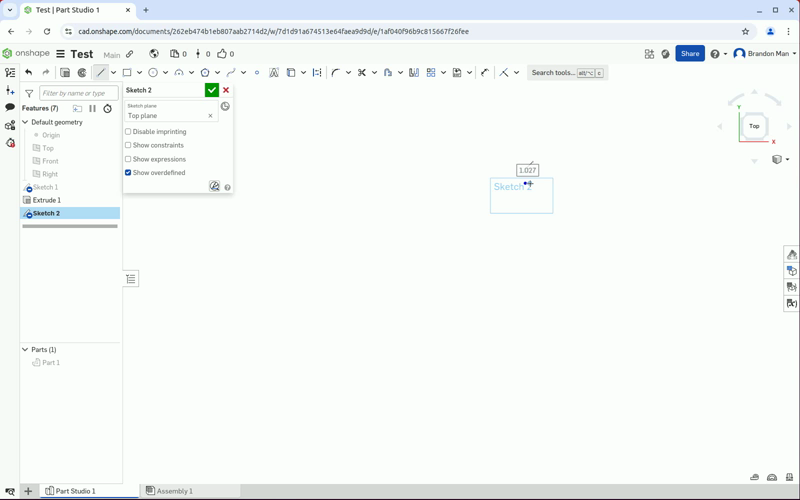
key_down(shift)
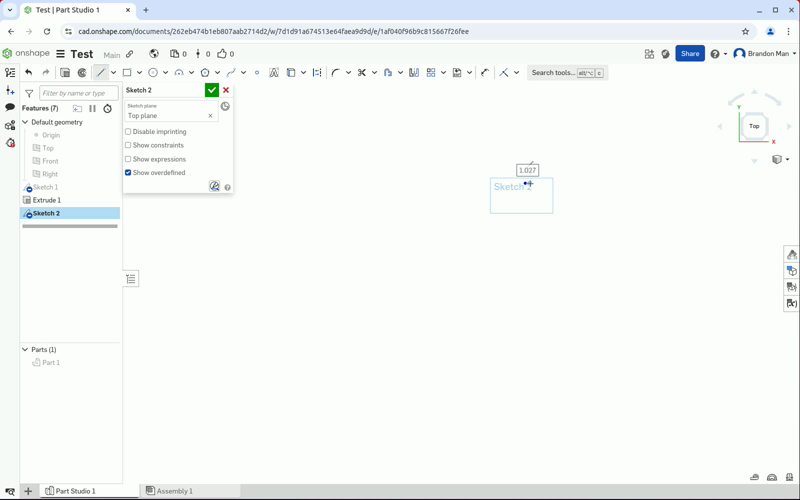
mouse_move(560, 183)
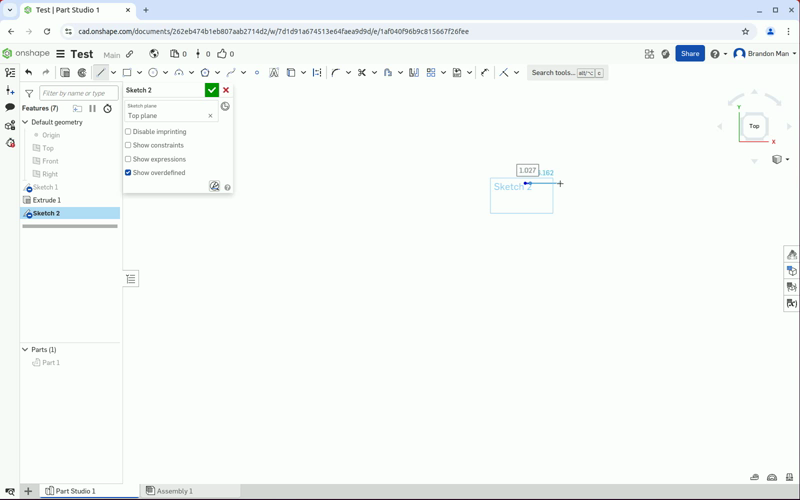
mouse_move(530, 169)
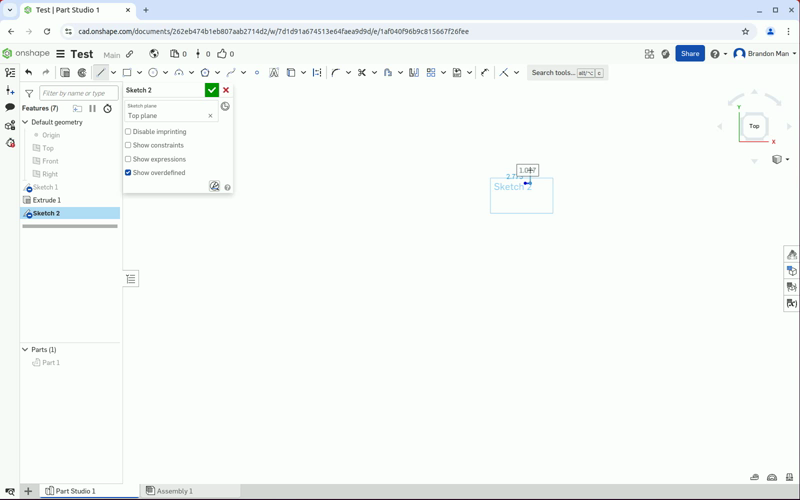
click(530, 169)
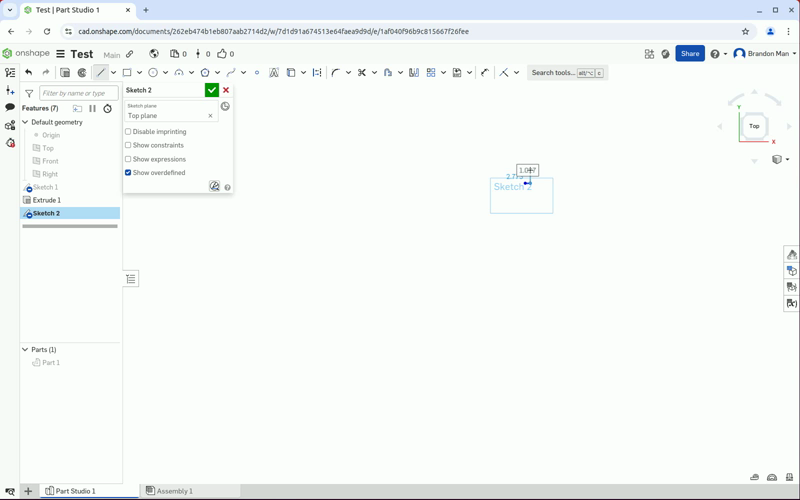
key_up(shift)
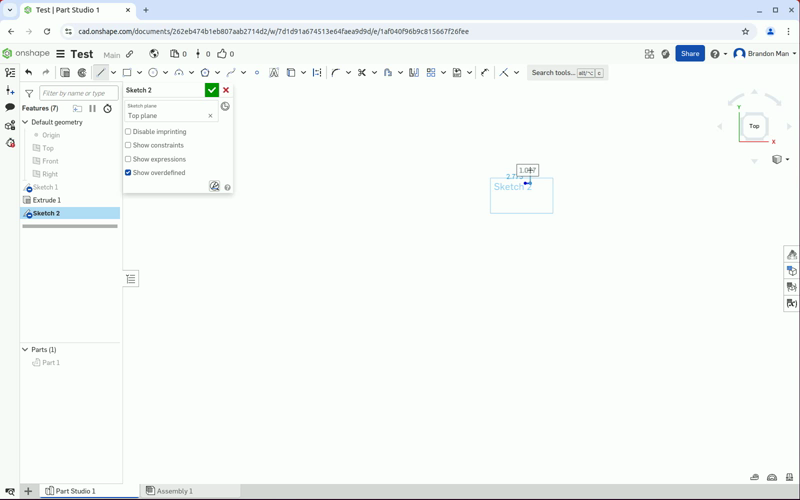
key_down(shift)
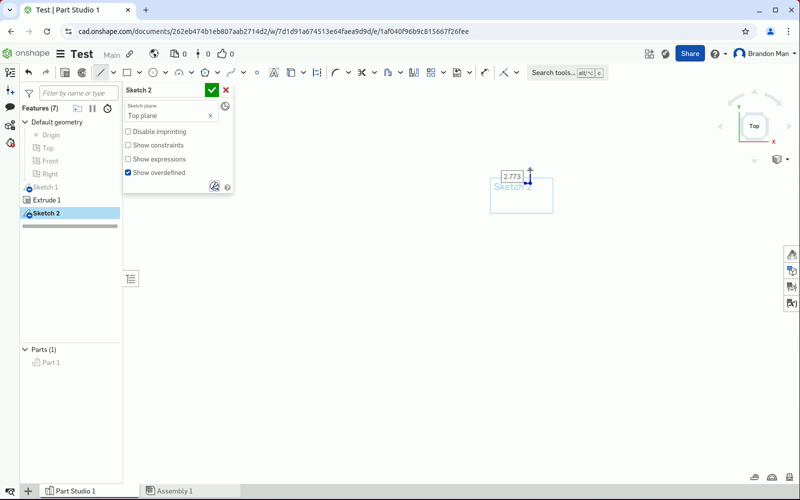
mouse_move(560, 169)
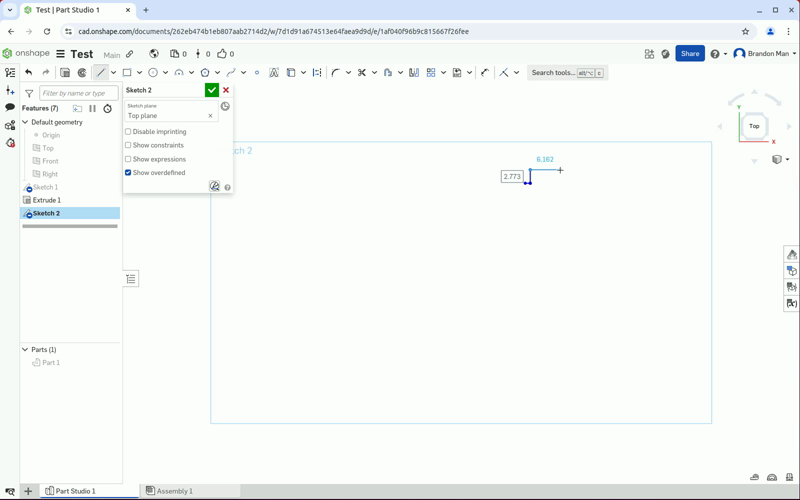
mouse_move(525, 169)
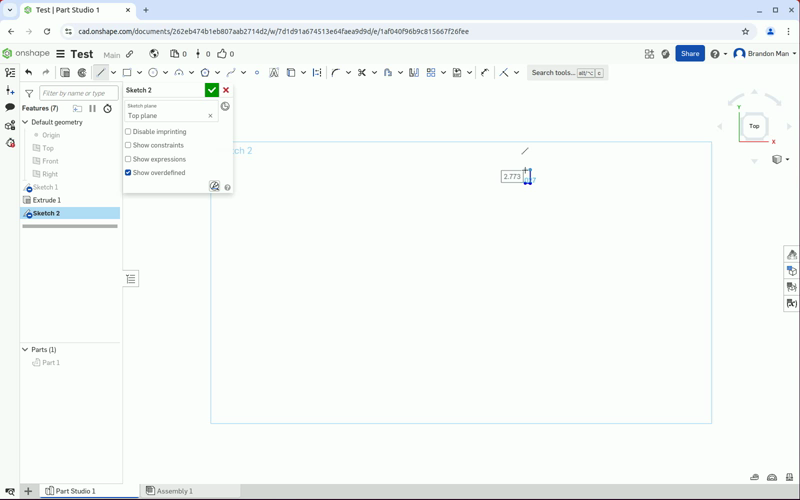
scroll(6)
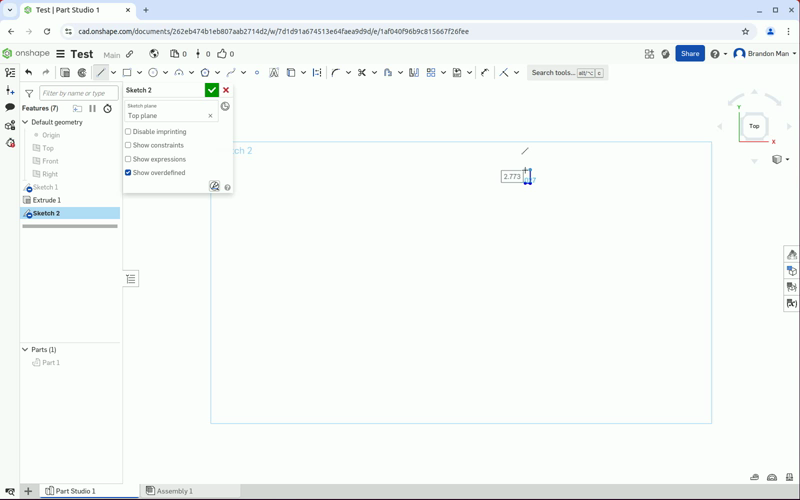
scroll(6)
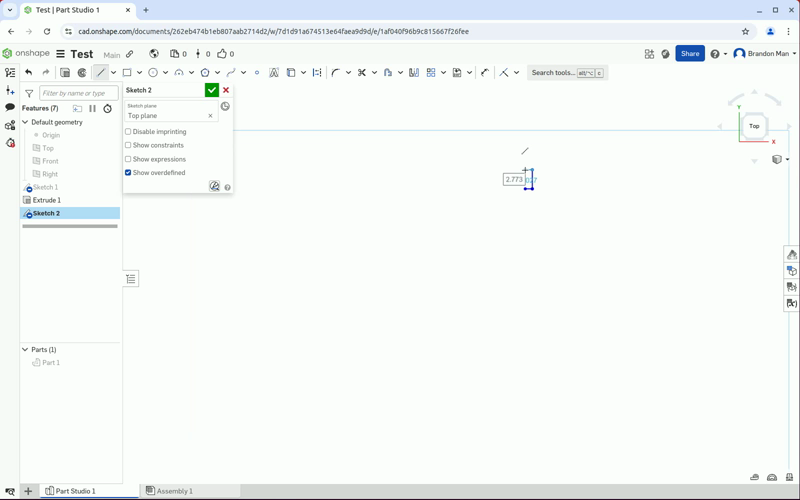
scroll(6)
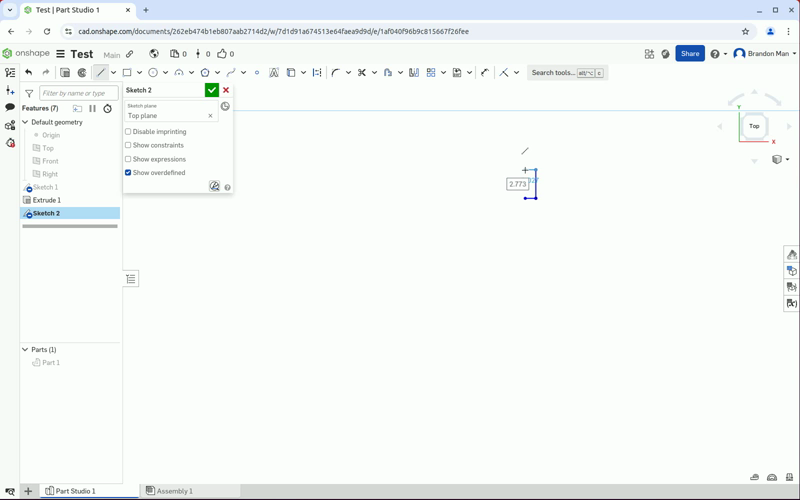
scroll(6)
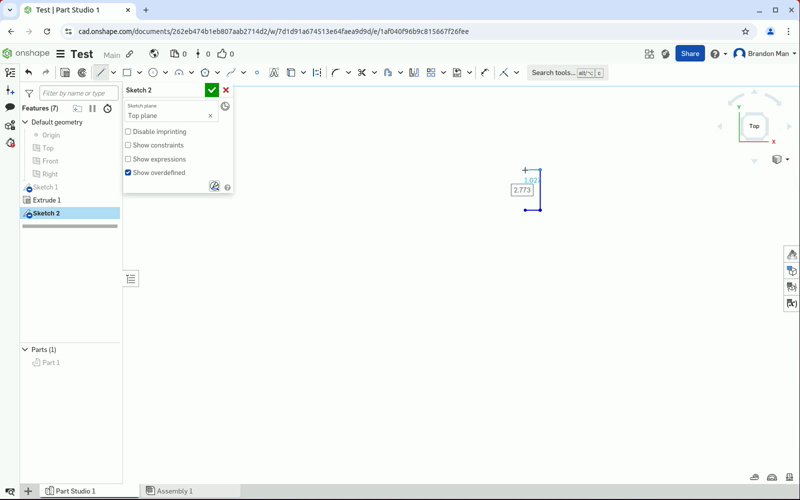
scroll(6)
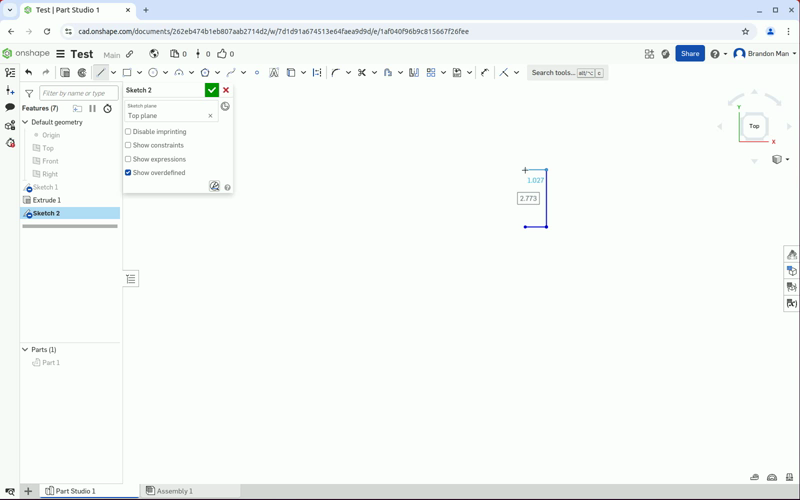
scroll(6)
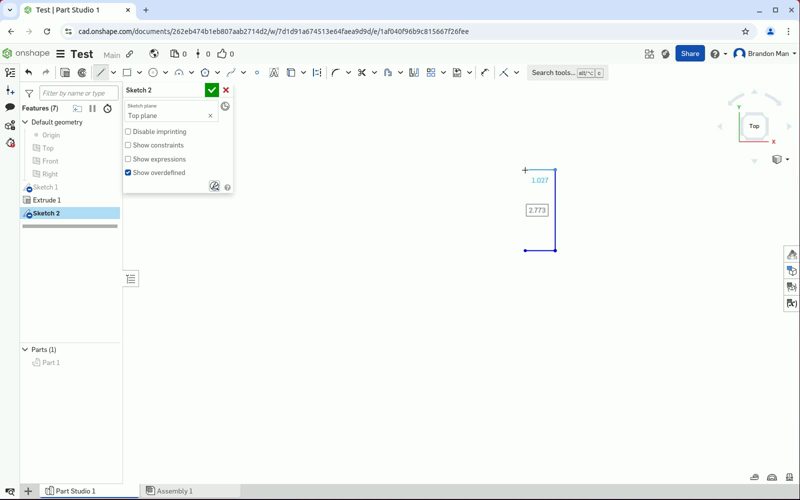
scroll(6)
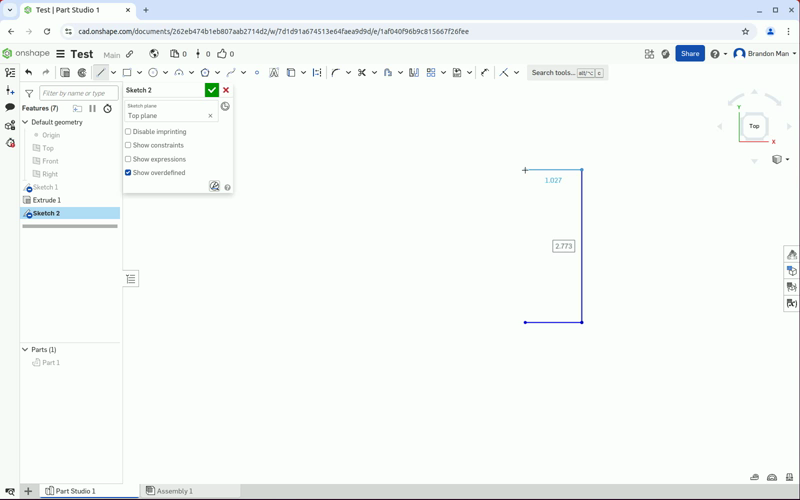
click(525, 169)
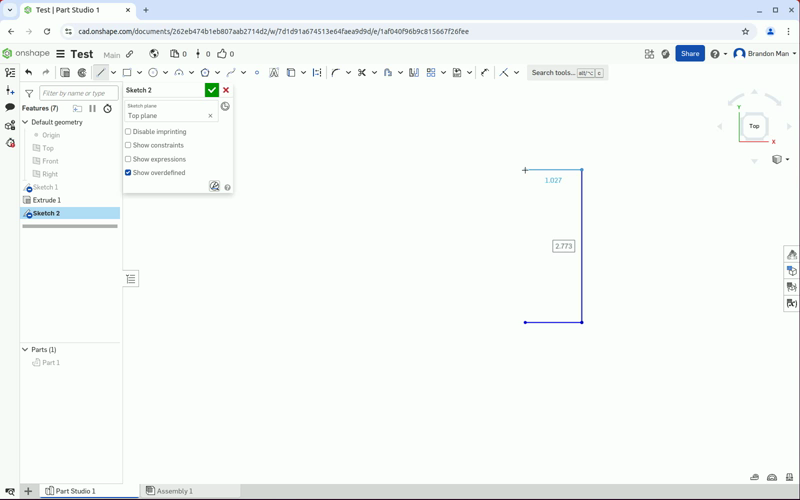
scroll(-6)
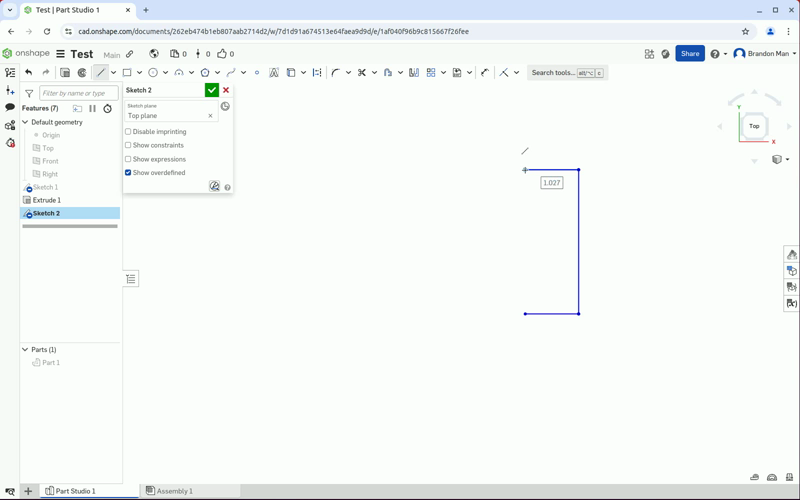
scroll(-6)
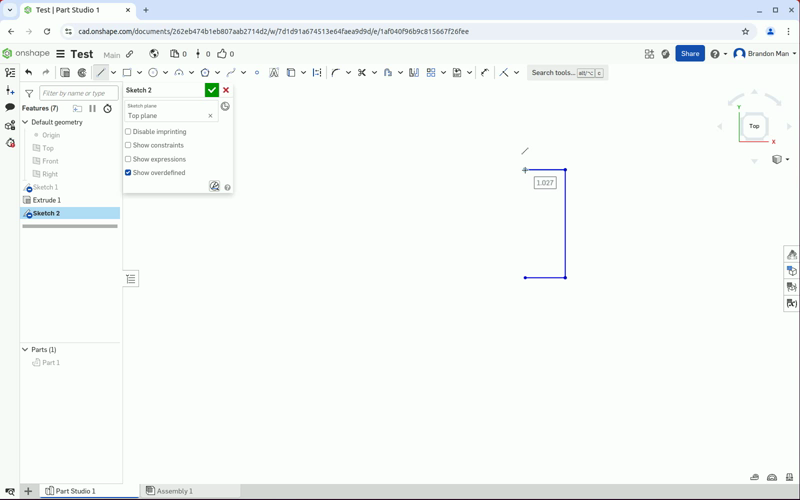
scroll(-6)
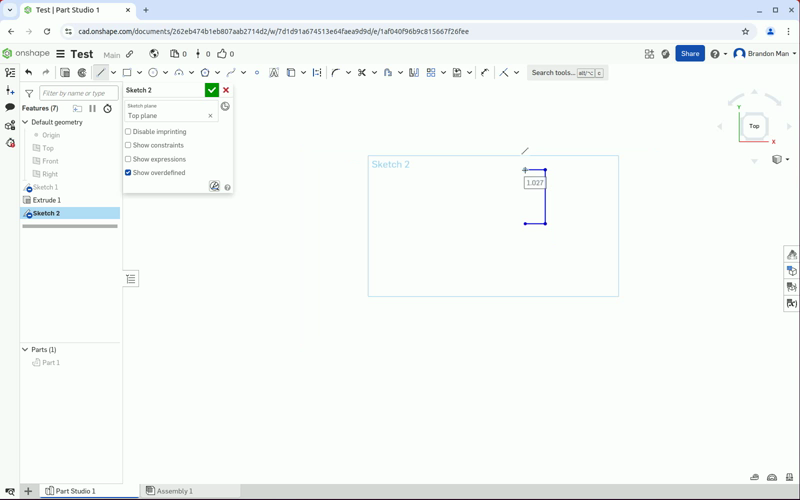
scroll(-6)
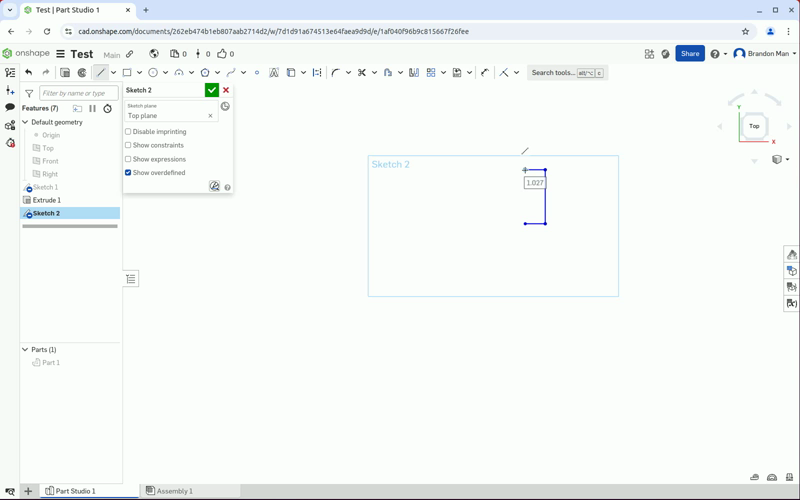
scroll(-6)
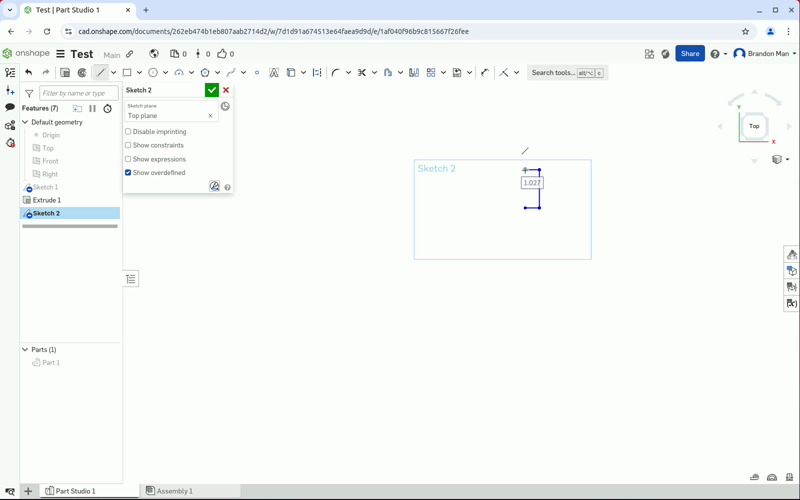
scroll(-6)
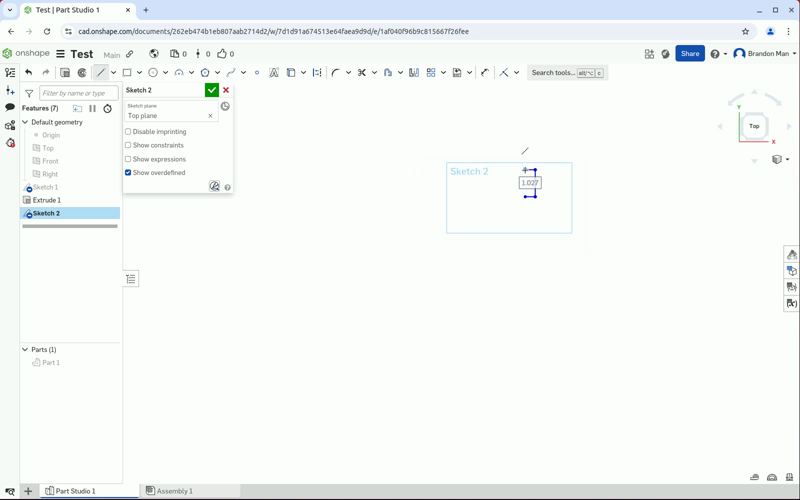
scroll(-6)
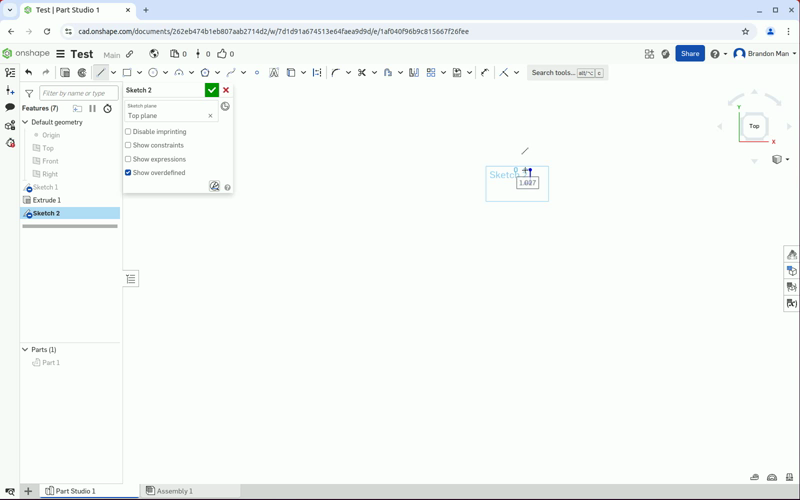
key_up(shift)
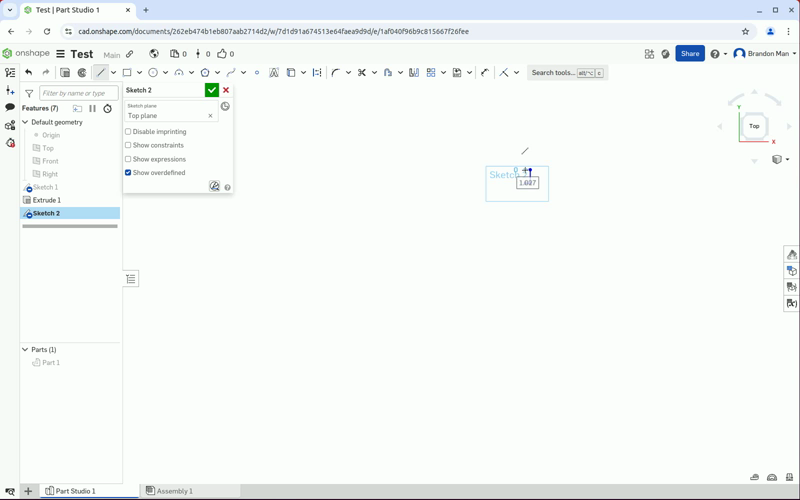
mouse_move(555, 169)
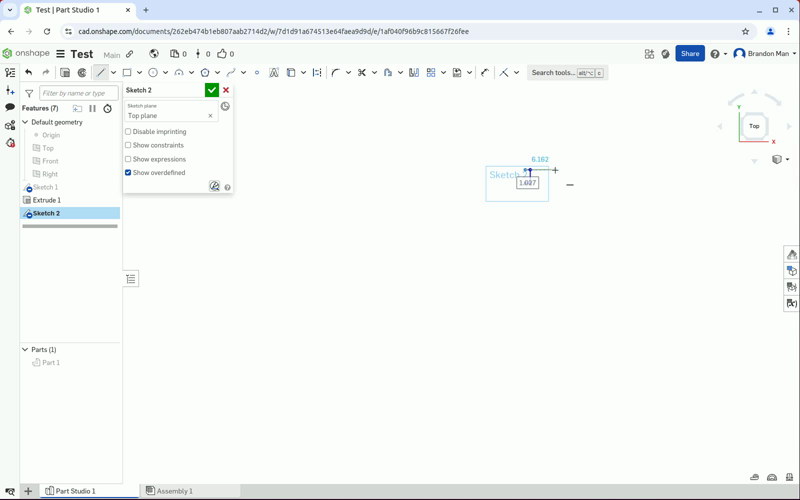
key_down(shift)
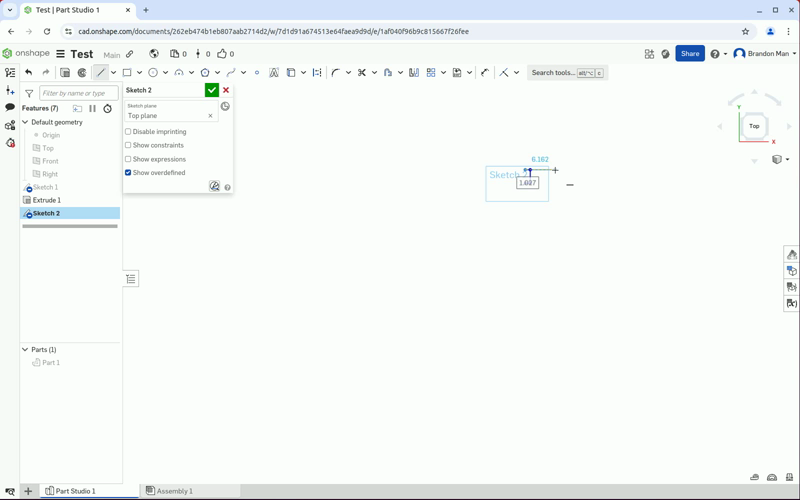
mouse_move(525, 183)
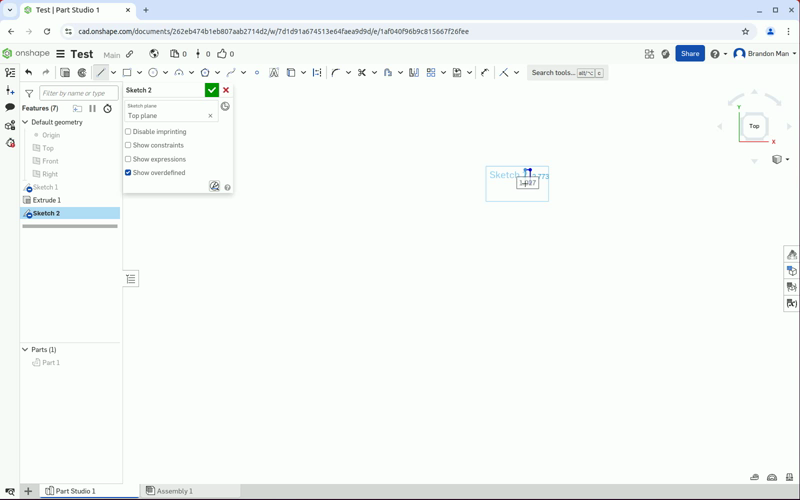
key_up(shift)
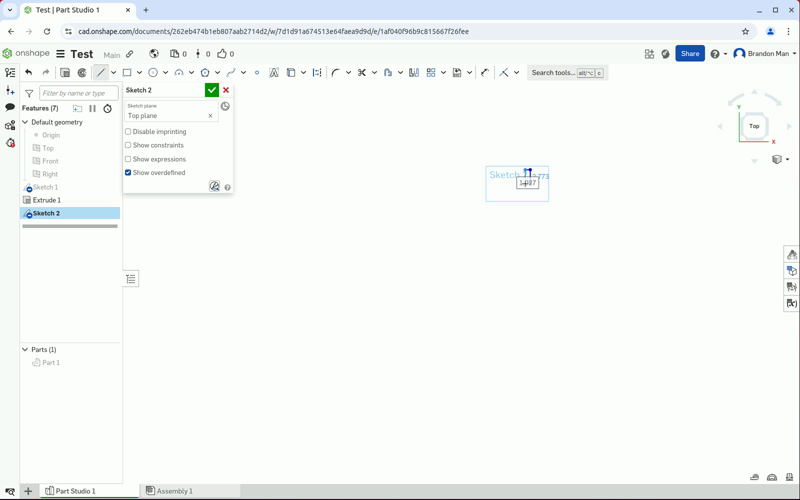
click(525, 183)
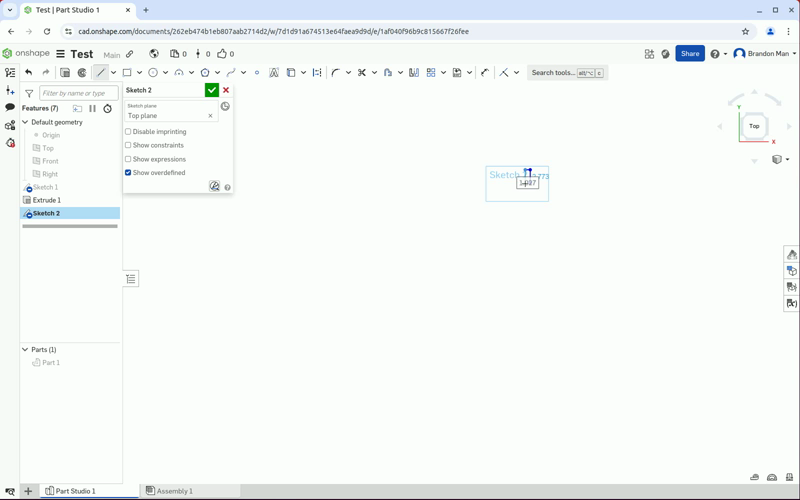
key(esc)
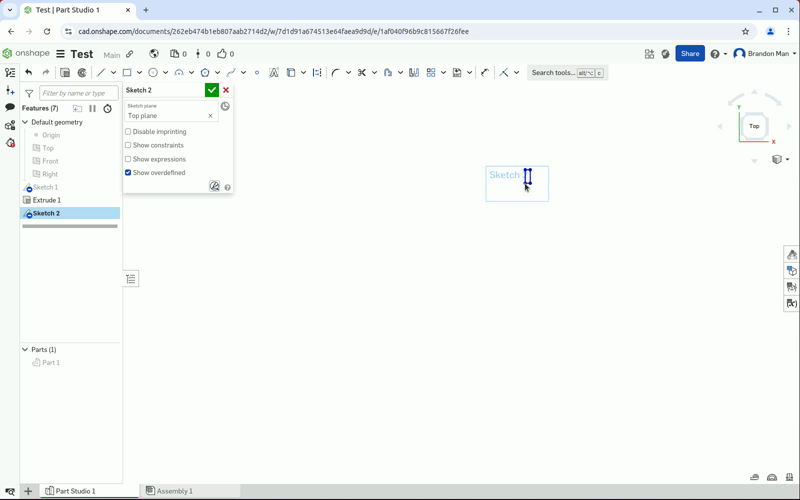
mouse_move(527, 176)
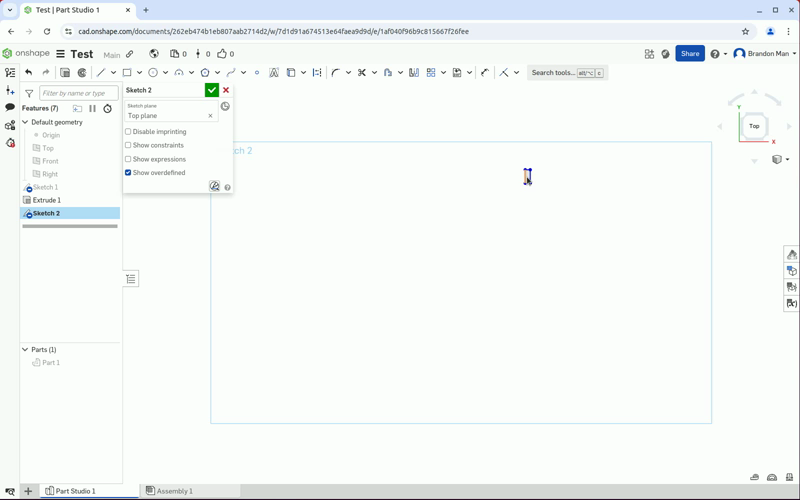
scroll(6)
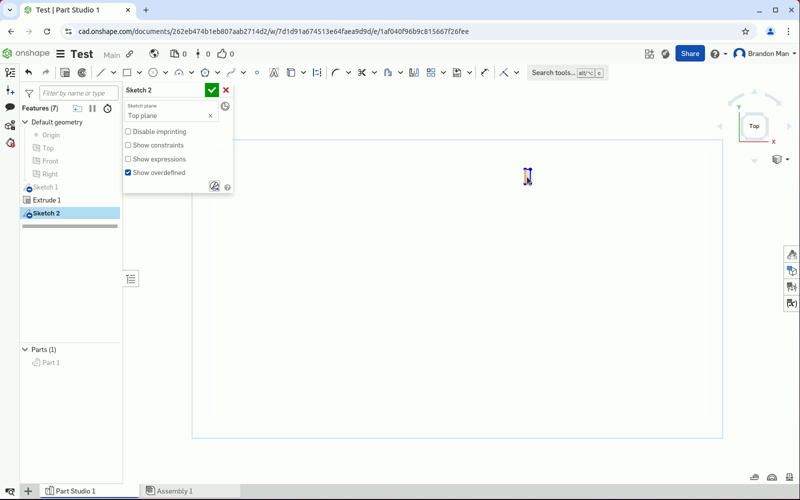
scroll(6)
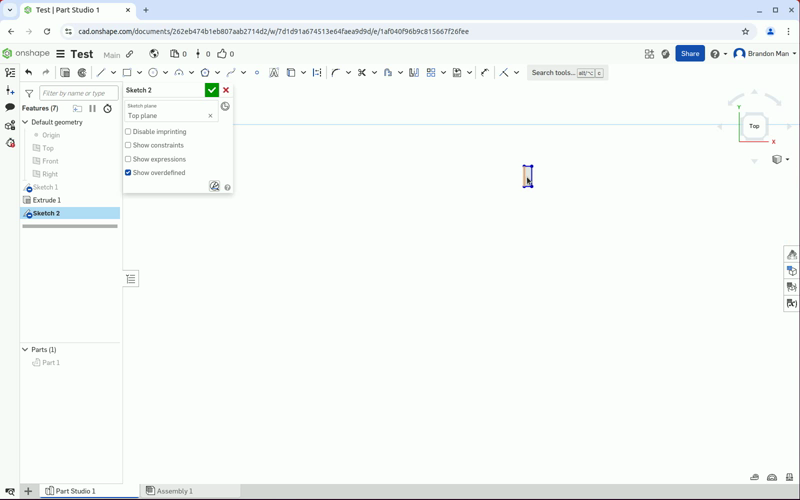
scroll(6)
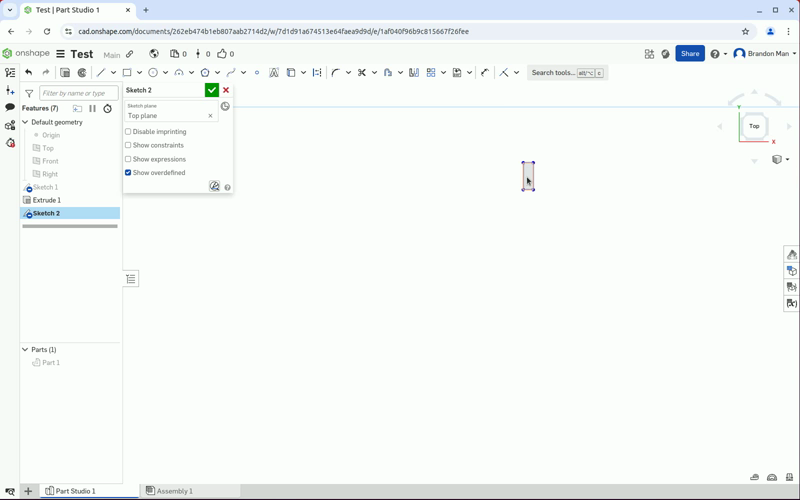
scroll(6)
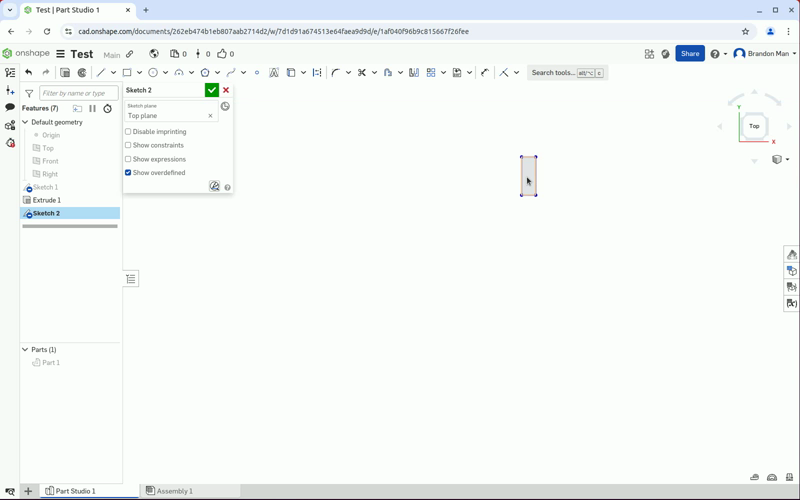
scroll(6)
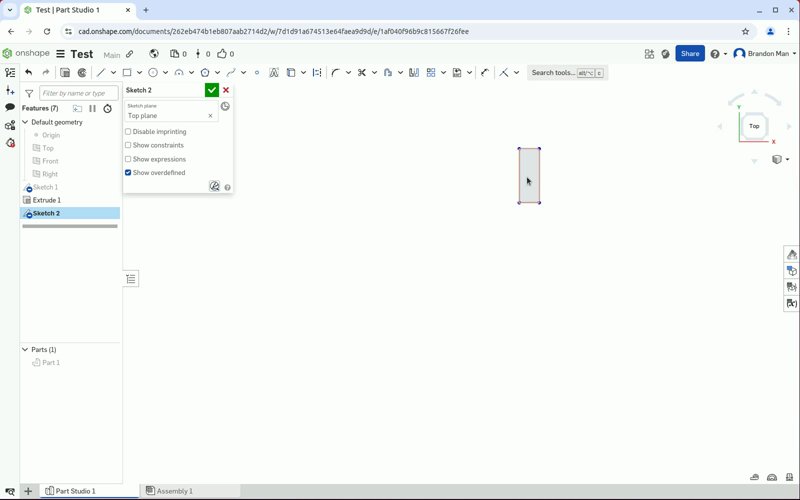
scroll(6)
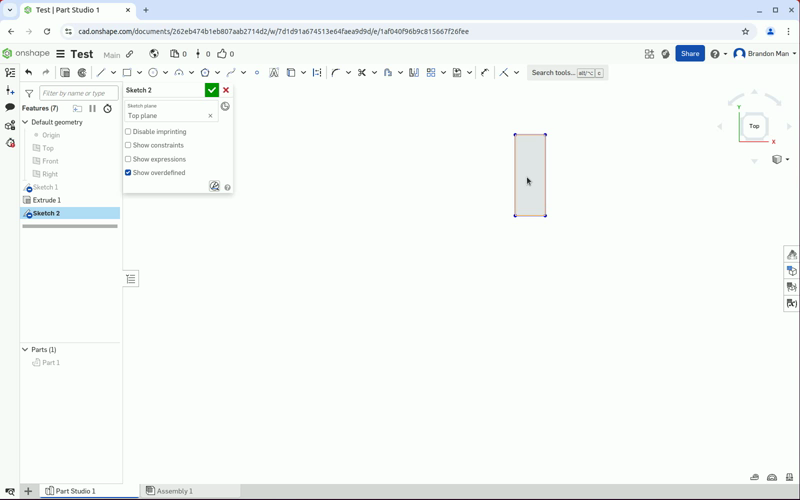
scroll(6)
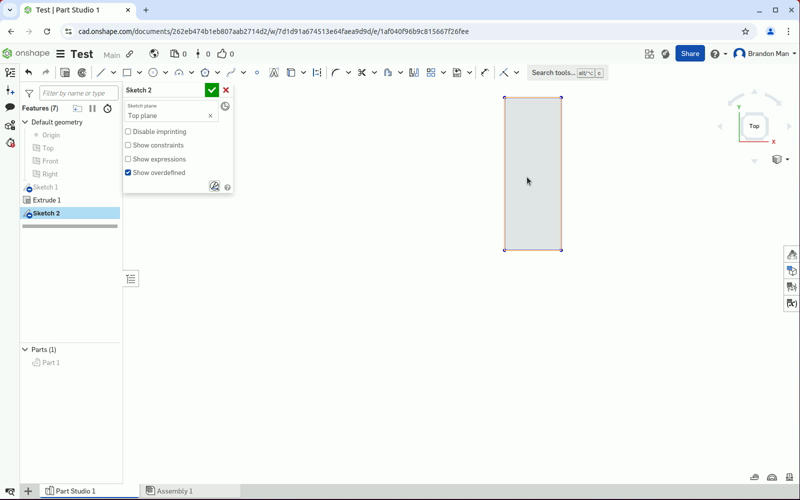
click(527, 176)
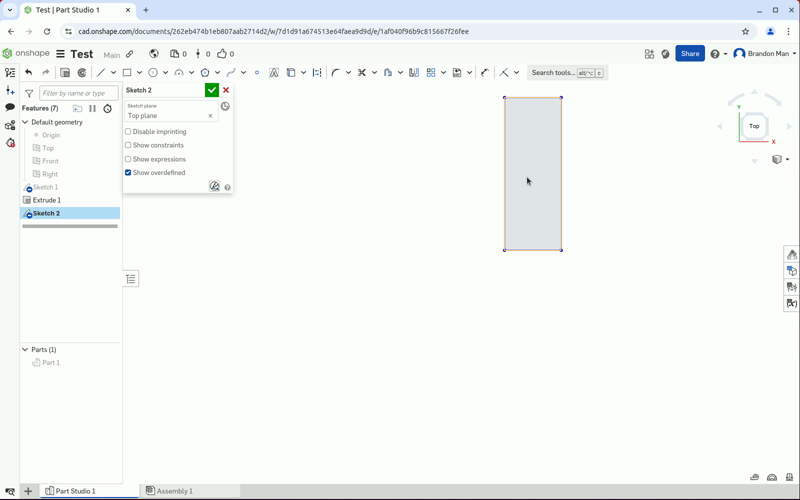
scroll(-6)
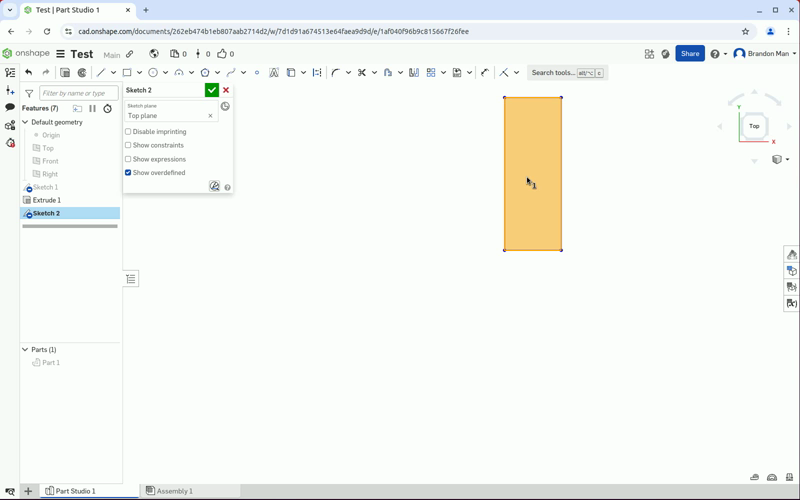
scroll(-6)
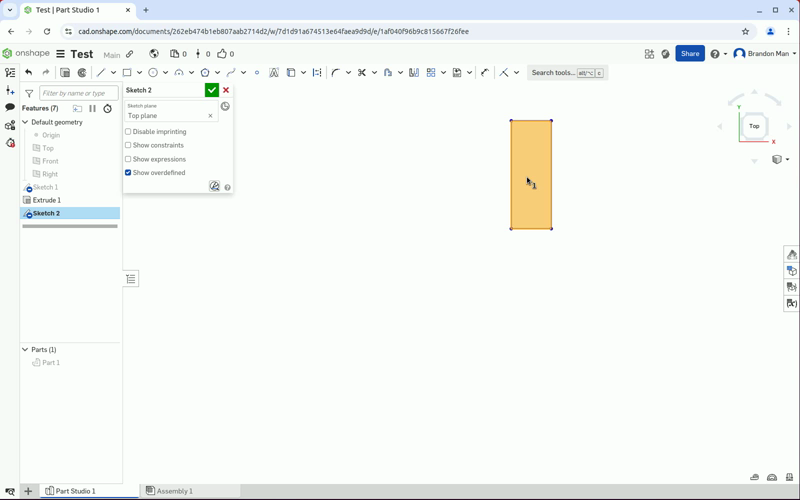
scroll(-6)
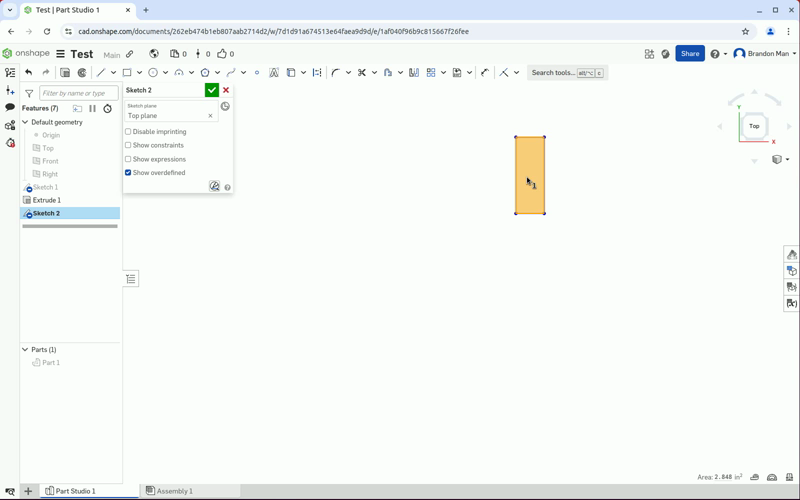
scroll(-6)
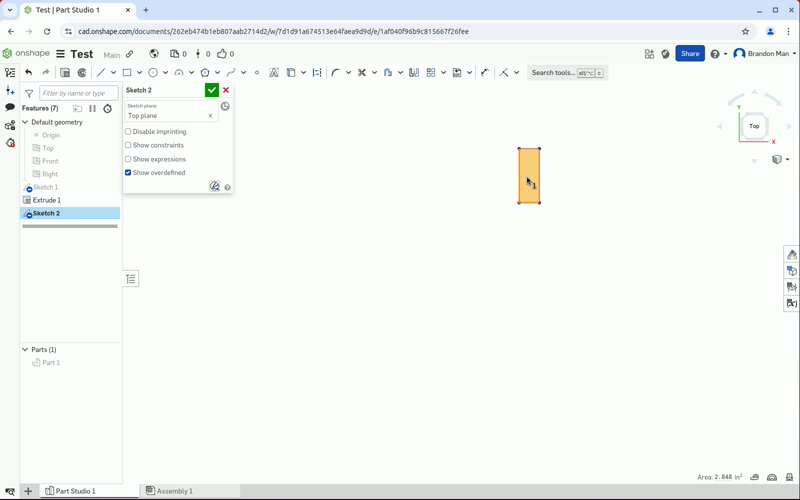
scroll(-6)
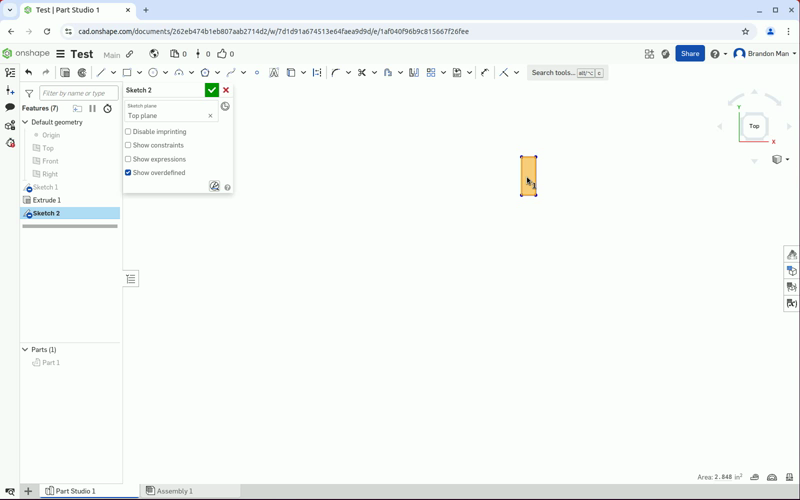
scroll(-6)
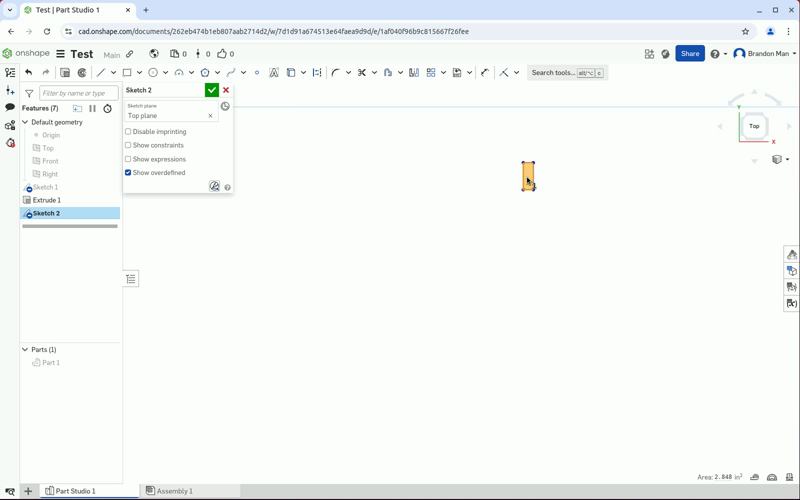
scroll(-6)
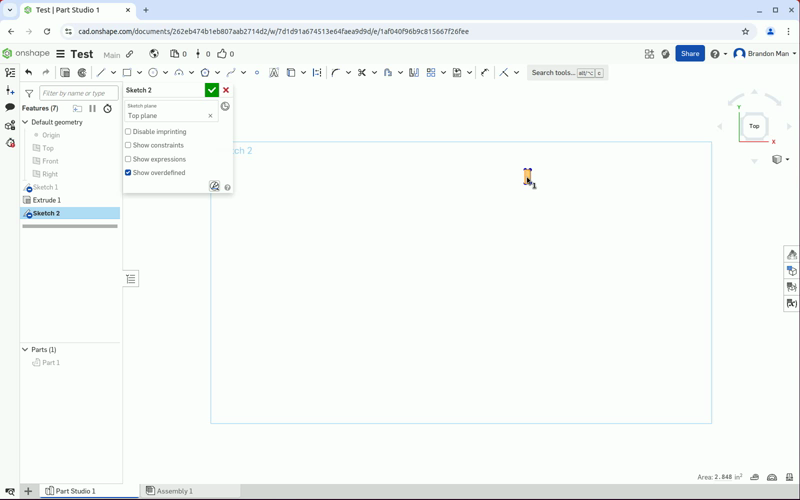
mouse_move(73, 352)
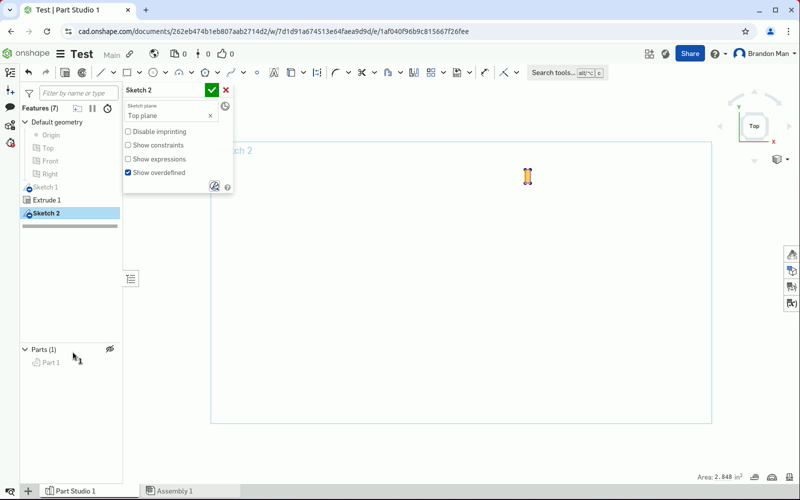
key(shift+y)
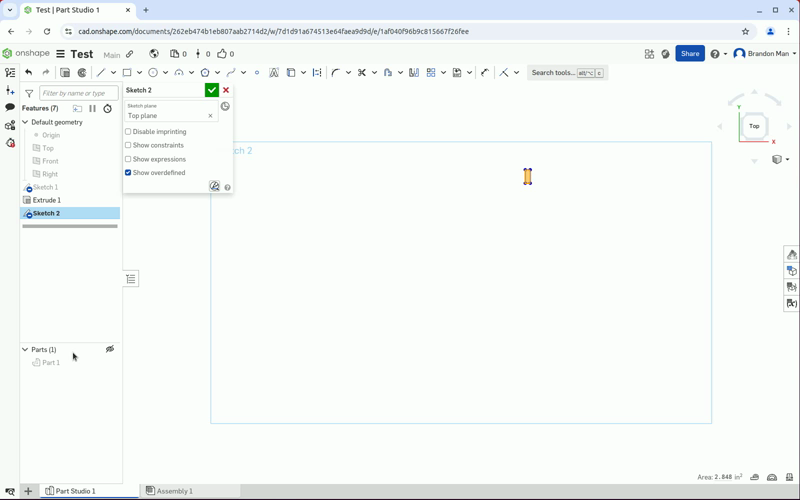
key(shift+e)
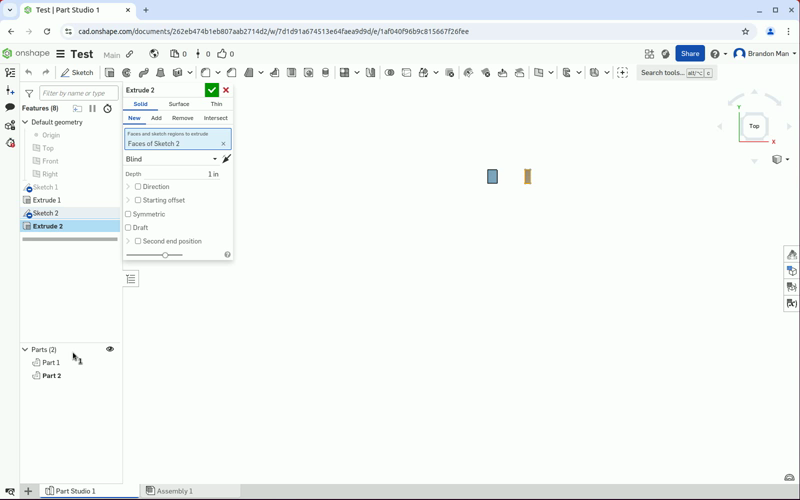
mouse_move(143, 106)
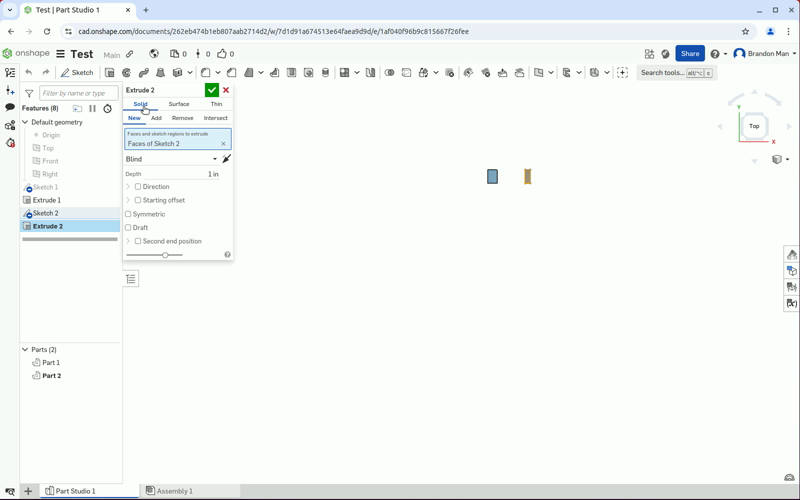
click(143, 106)
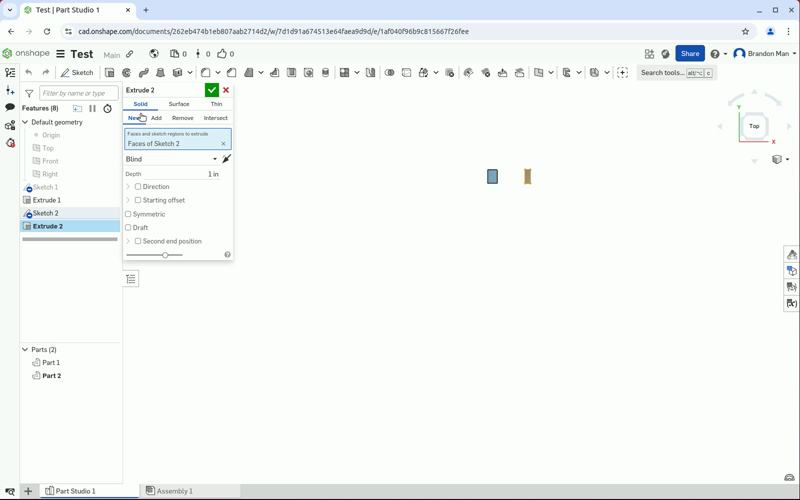
mouse_move(137, 120)
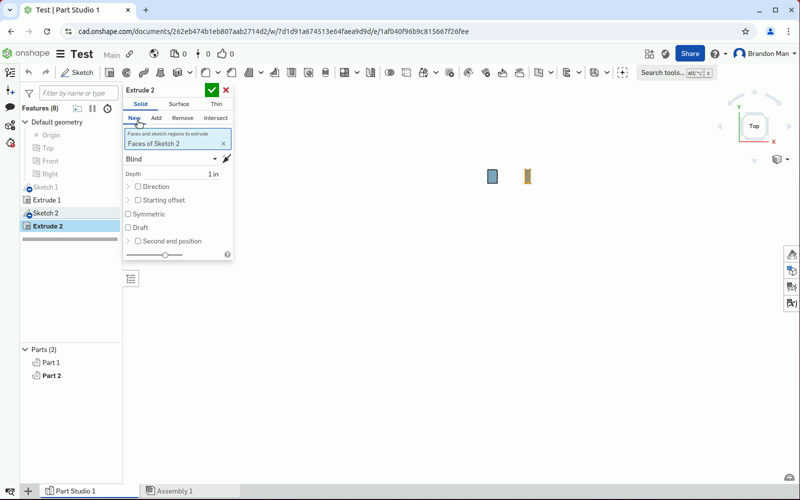
click(137, 120)
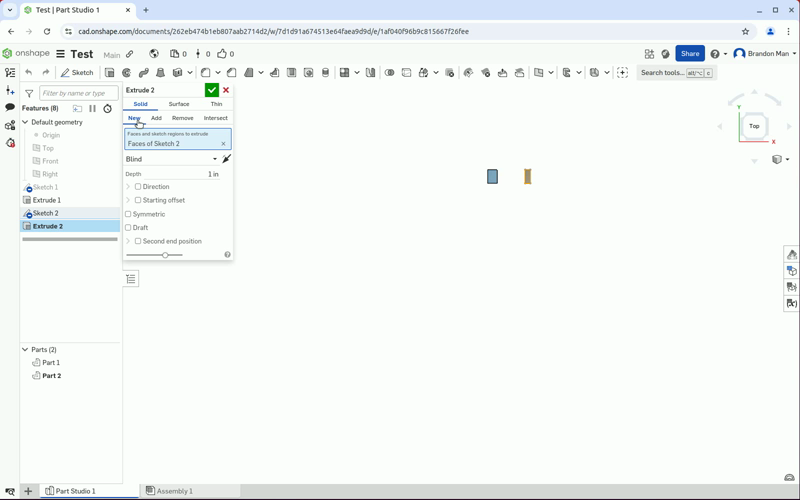
key(tab, 4)
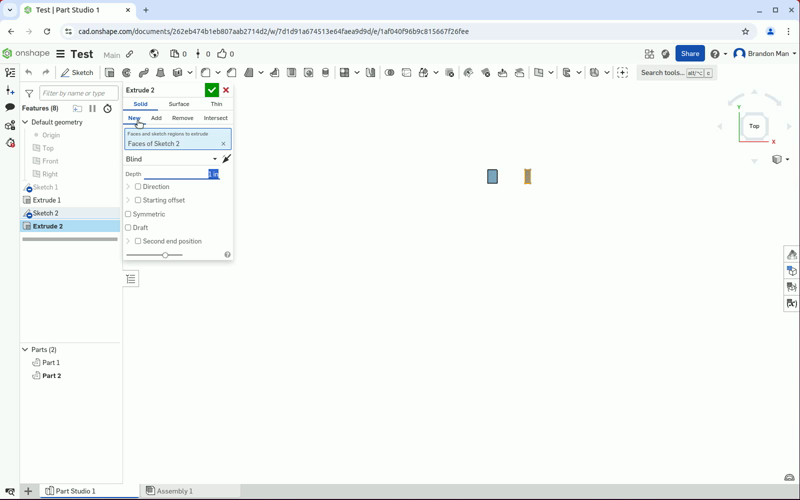
text(0.722)
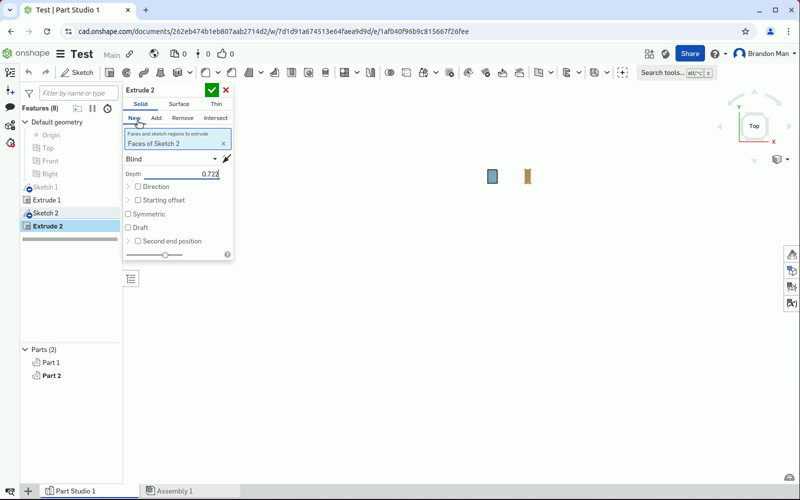
key(enter)
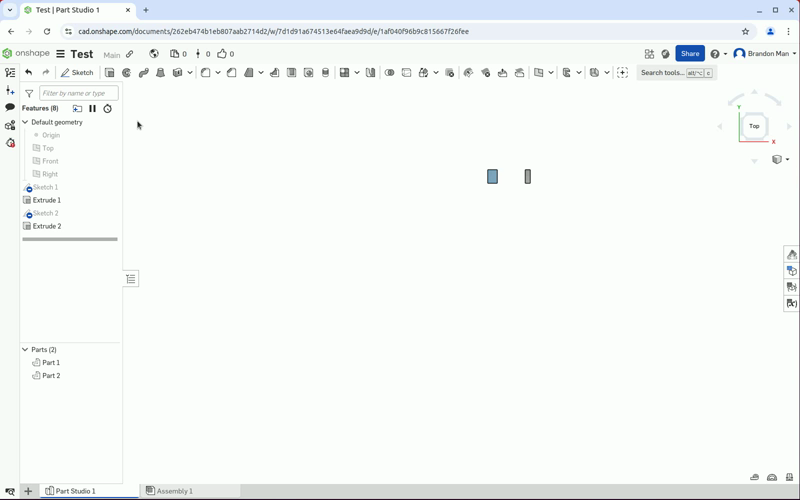
key(shift+h)
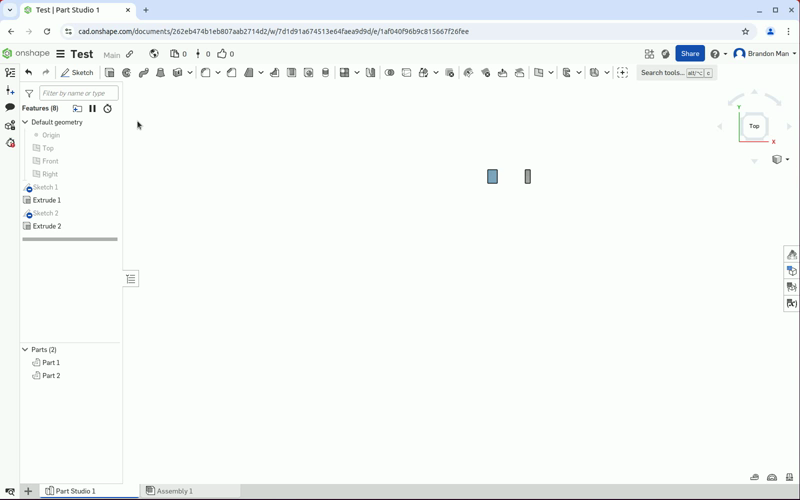
key(shift+h)
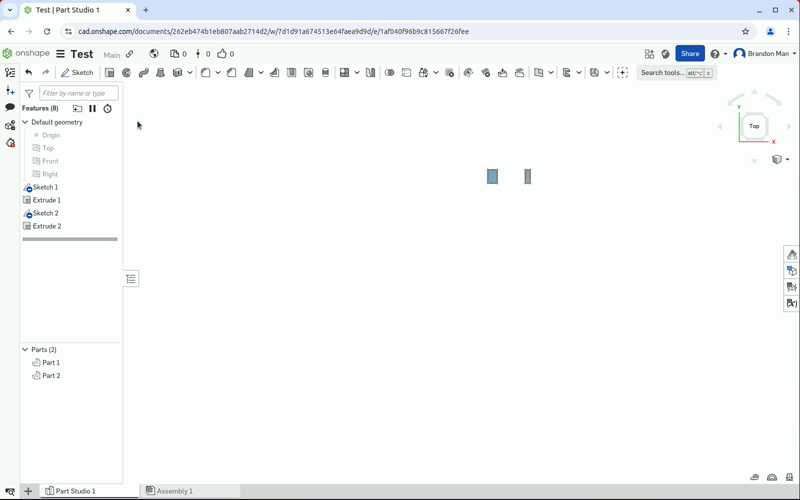
key(shift+7)
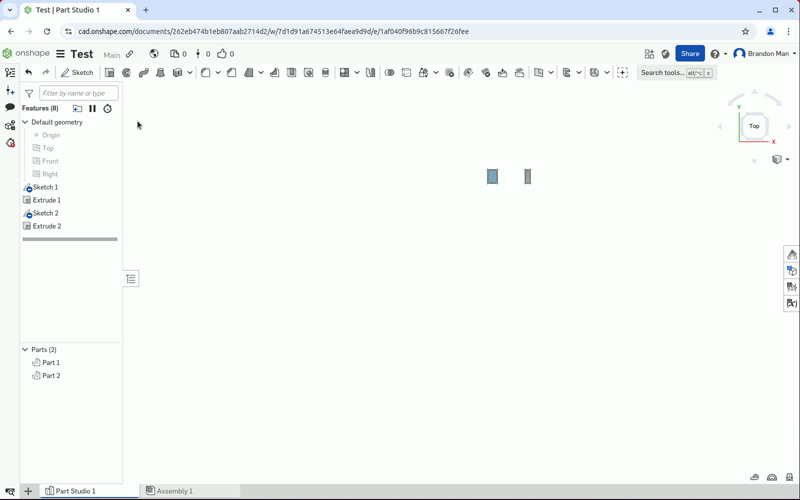
key(up, 3)
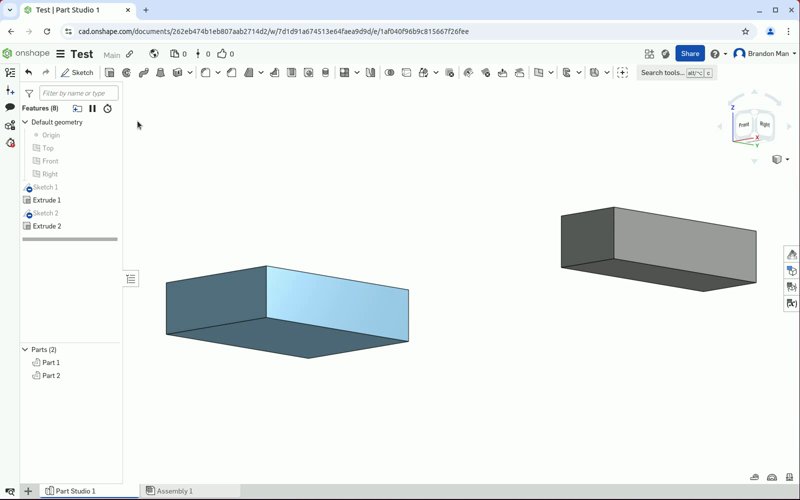
key(left, 3)
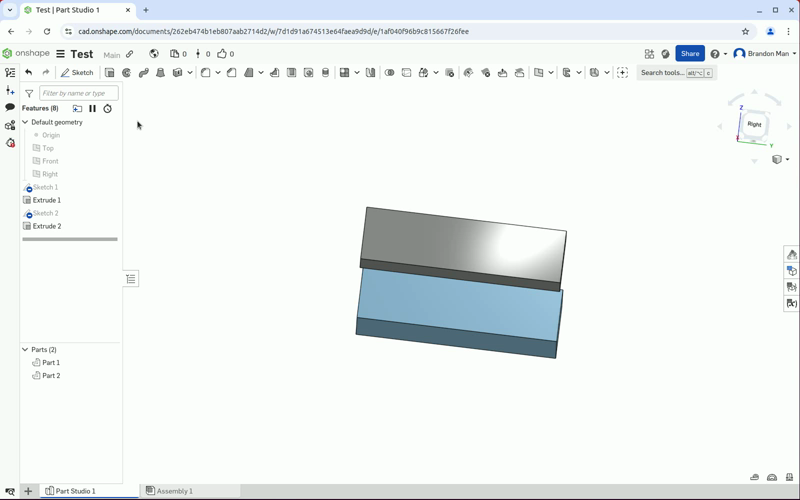
key(right, 3)
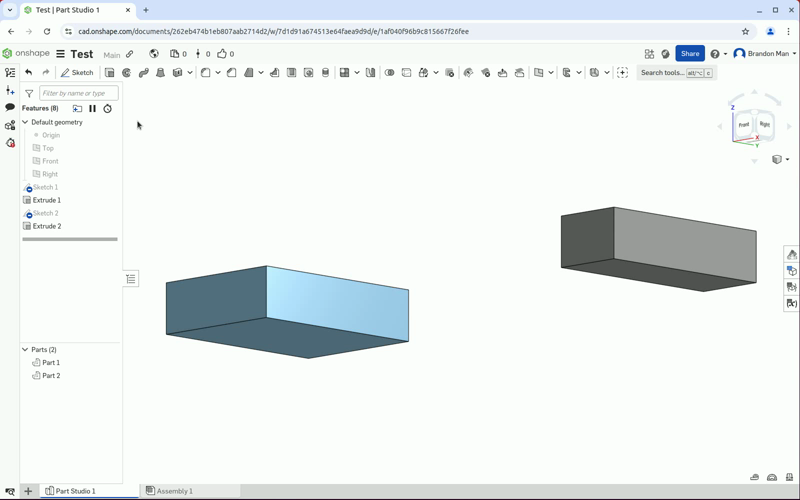
key(down, 3)
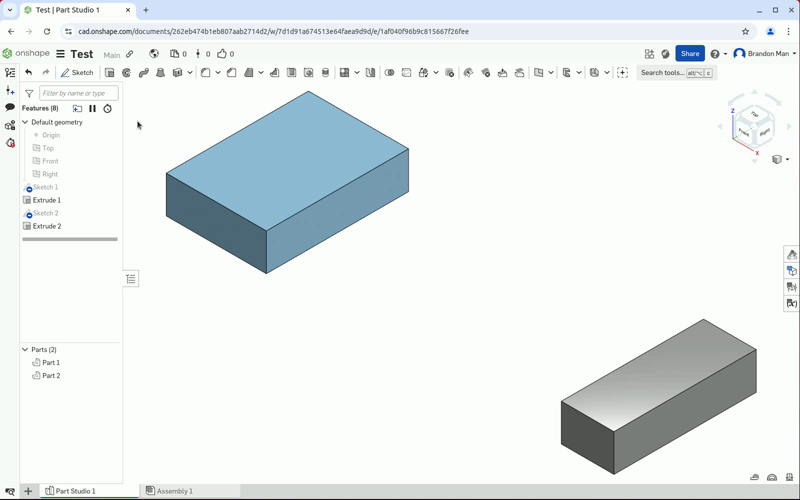
mouse_move(73, 189)
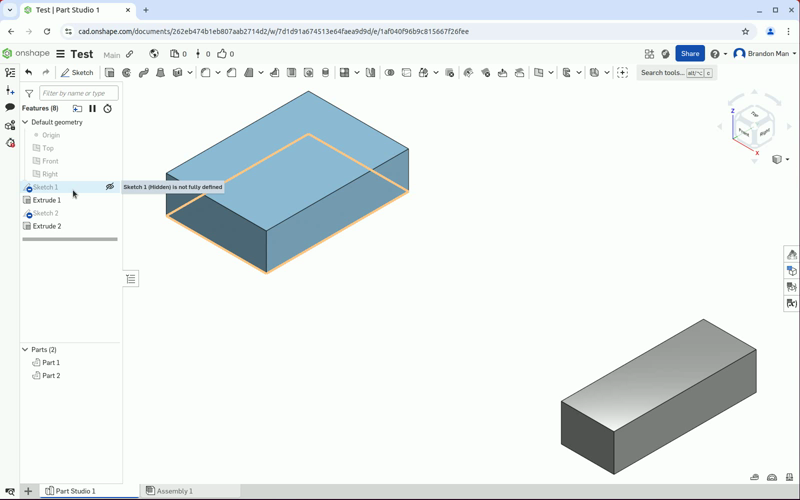
click(73, 189)